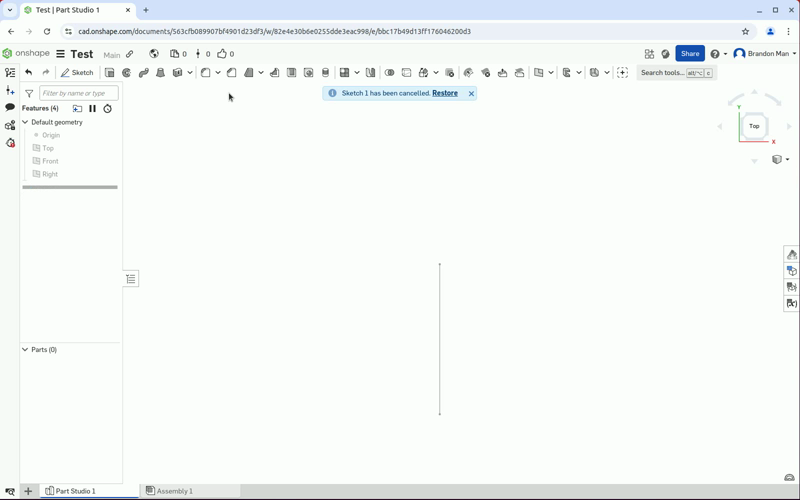
key(shift+h)
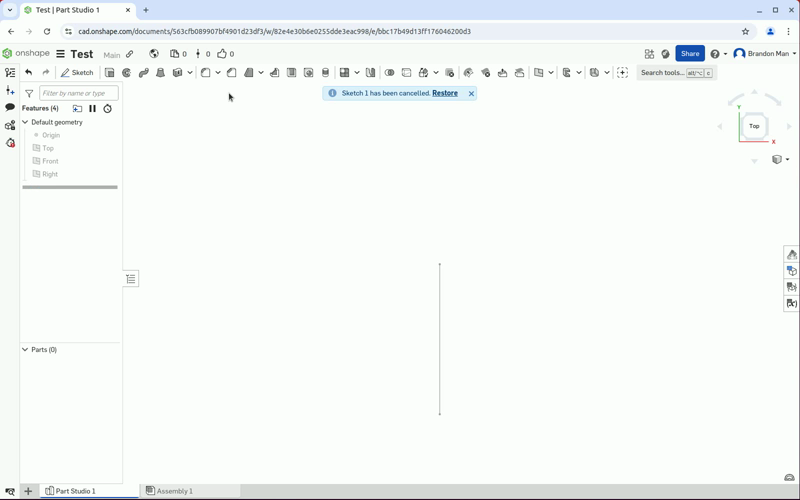
key(shift+s)
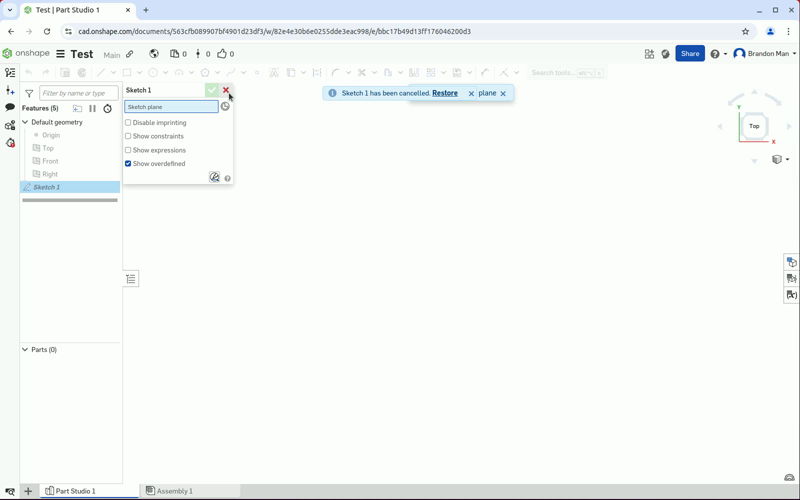
mouse_move(73, 150)
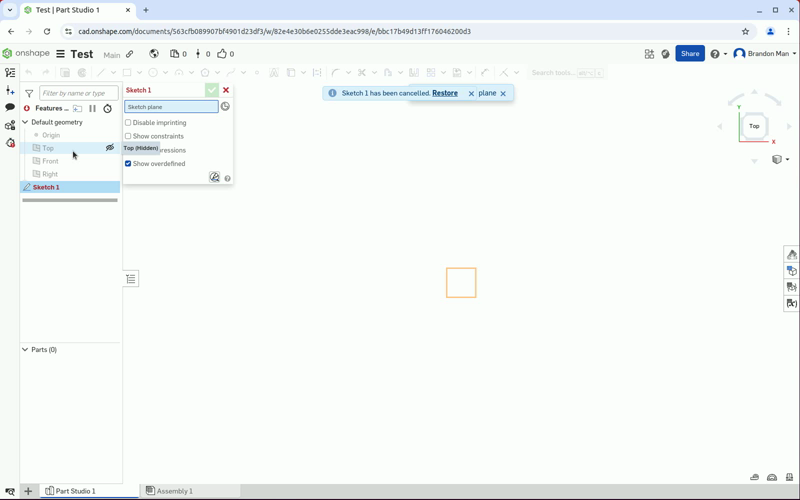
click(73, 150)
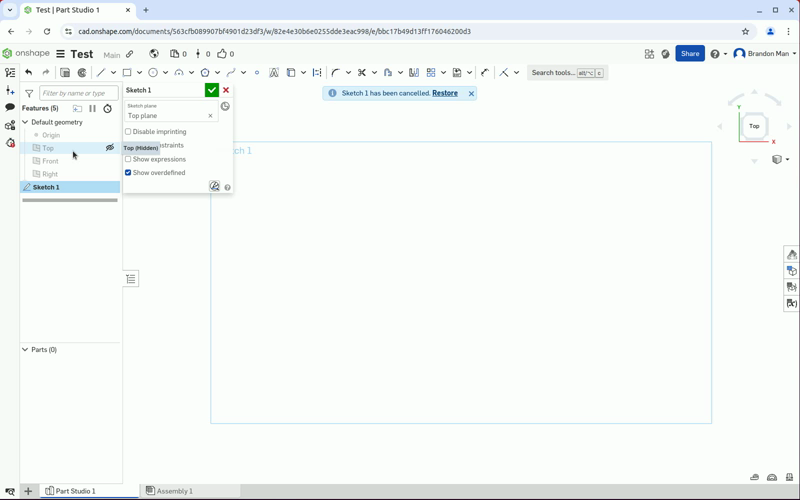
mouse_move(73, 352)
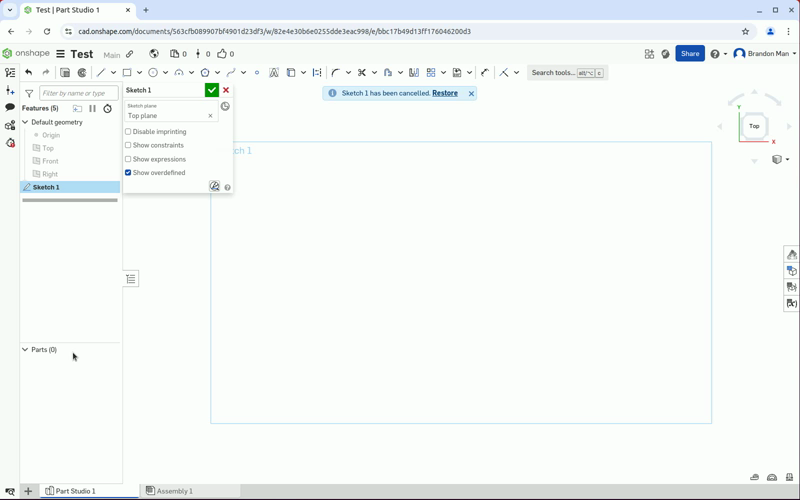
key(y)
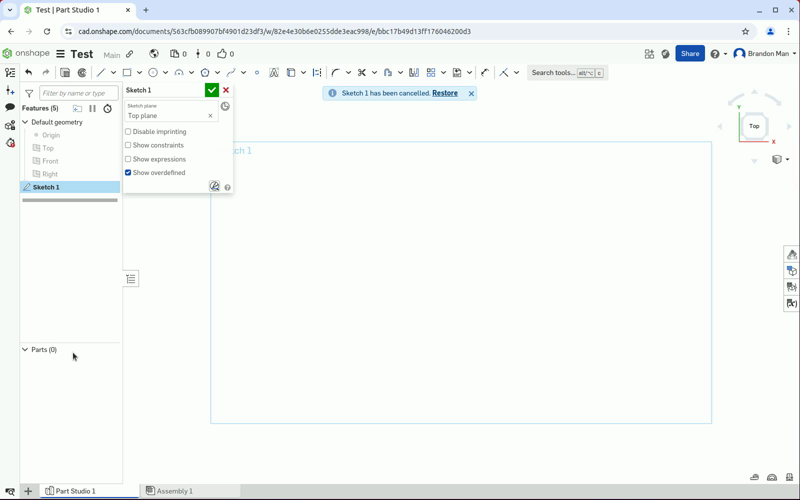
key(l)
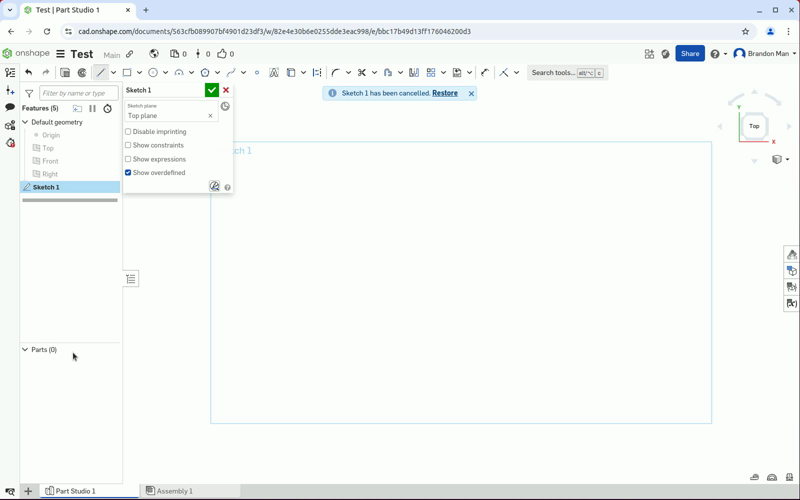
key_down(shift)
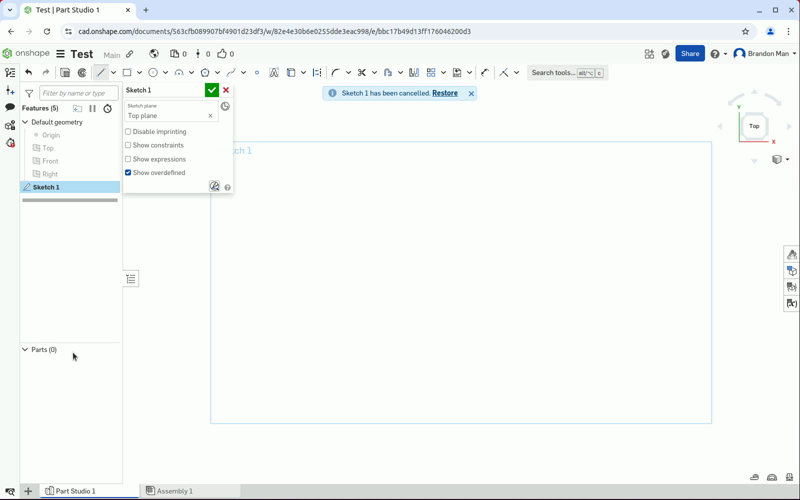
mouse_move(349, 282)
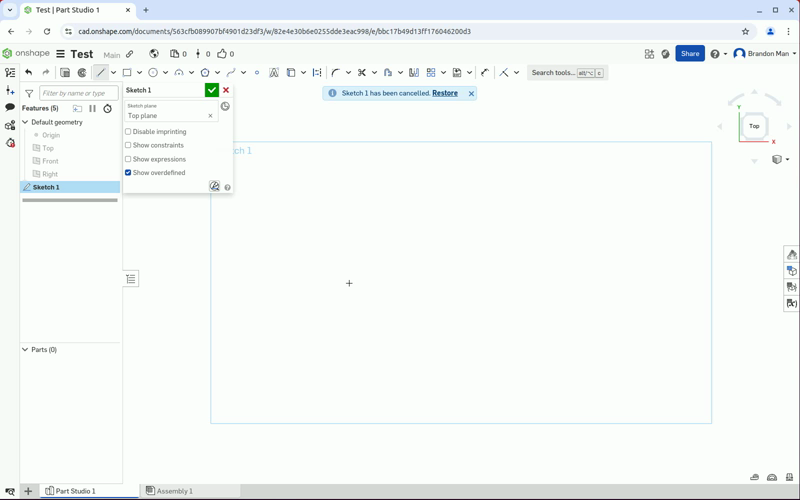
click(349, 282)
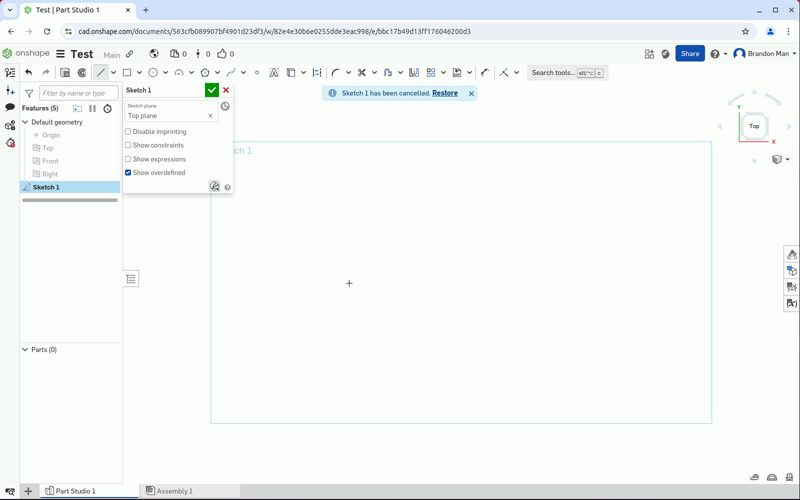
key_up(shift)
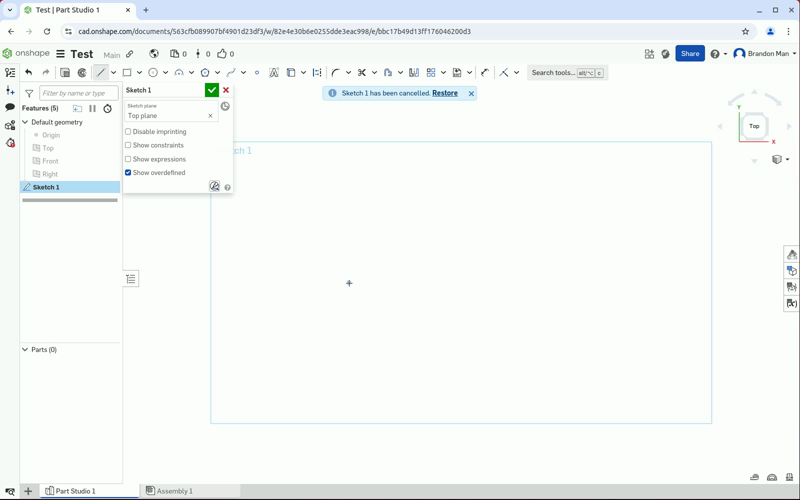
key_down(shift)
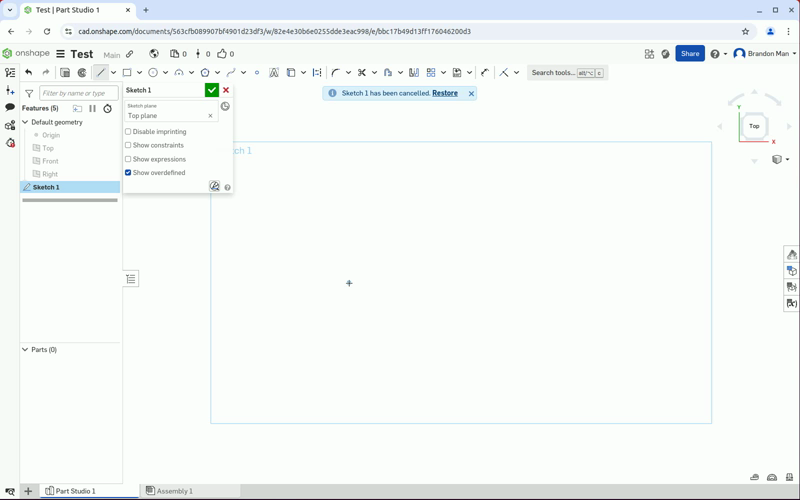
mouse_move(572, 282)
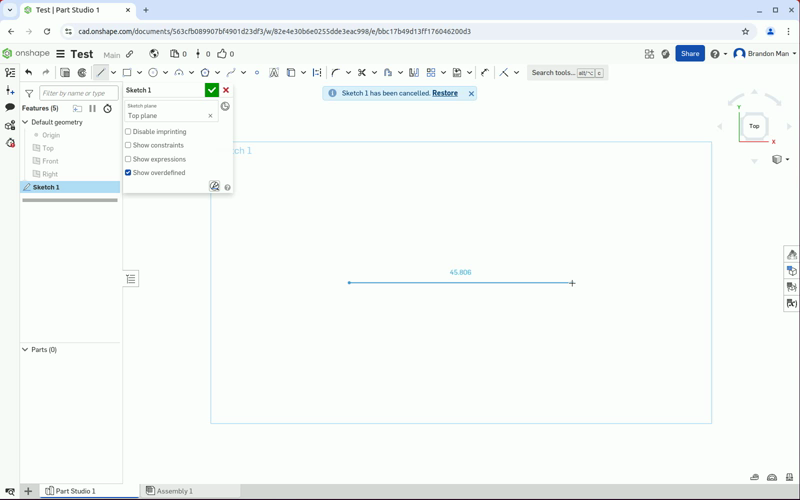
click(572, 282)
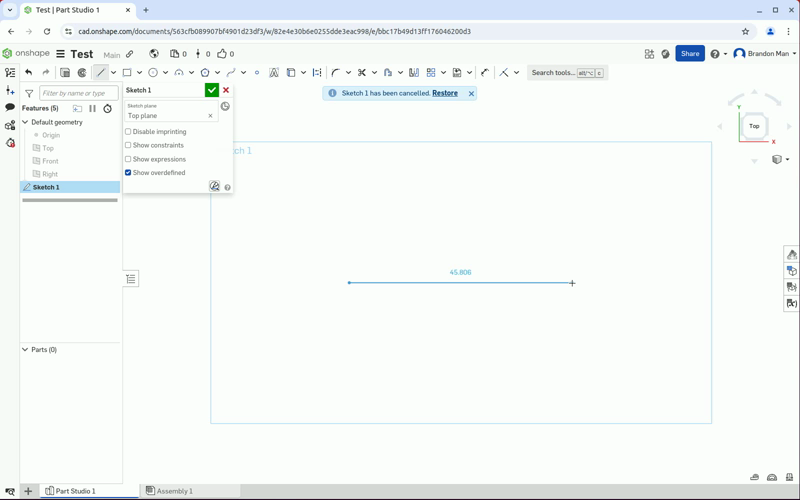
key_up(shift)
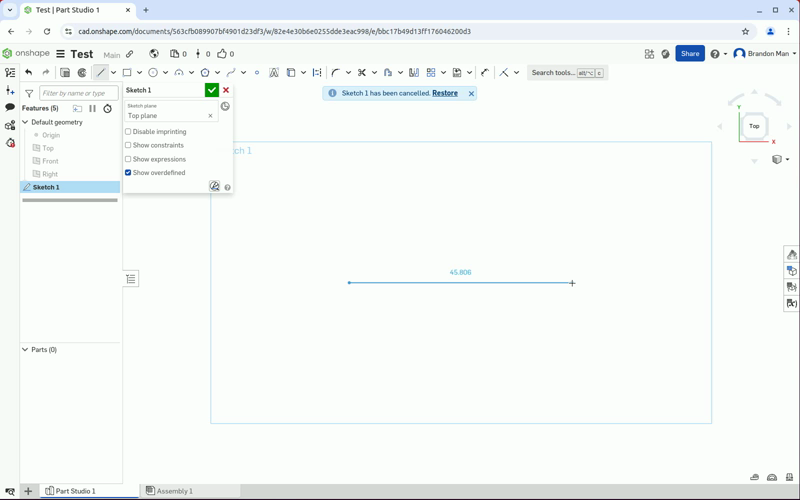
key(esc)
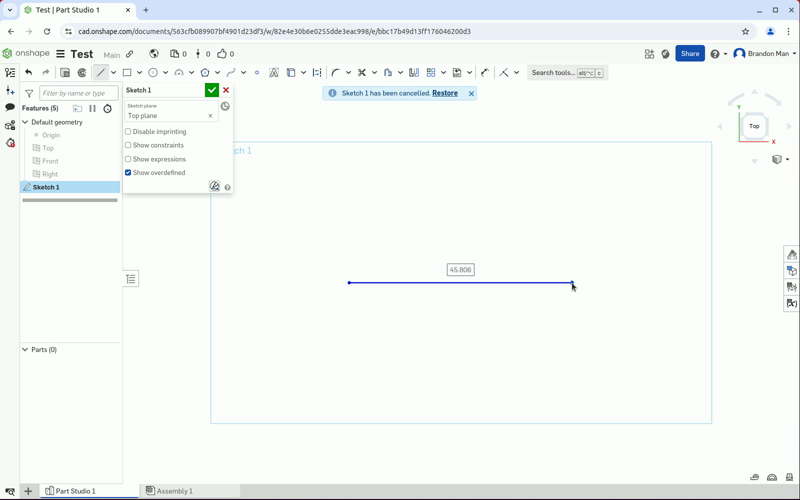
key(a)
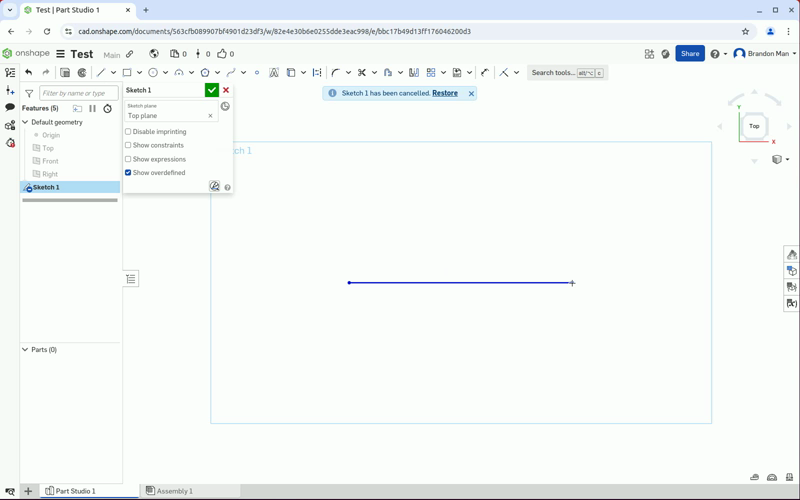
mouse_move(572, 282)
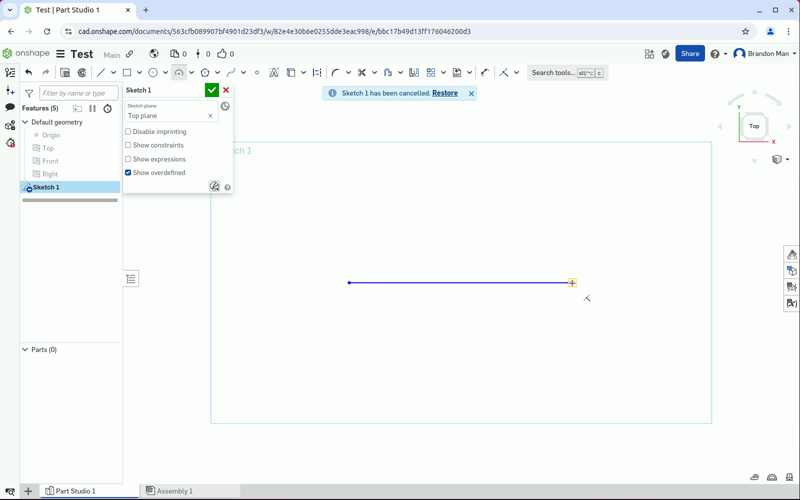
click(572, 282)
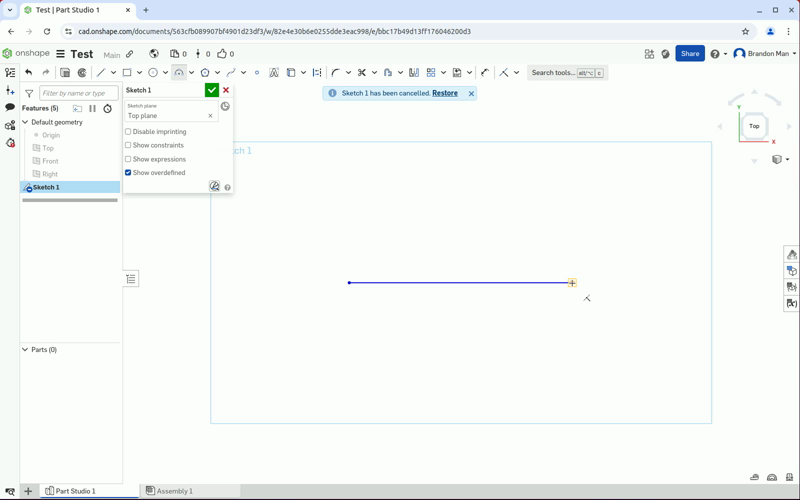
mouse_move(349, 282)
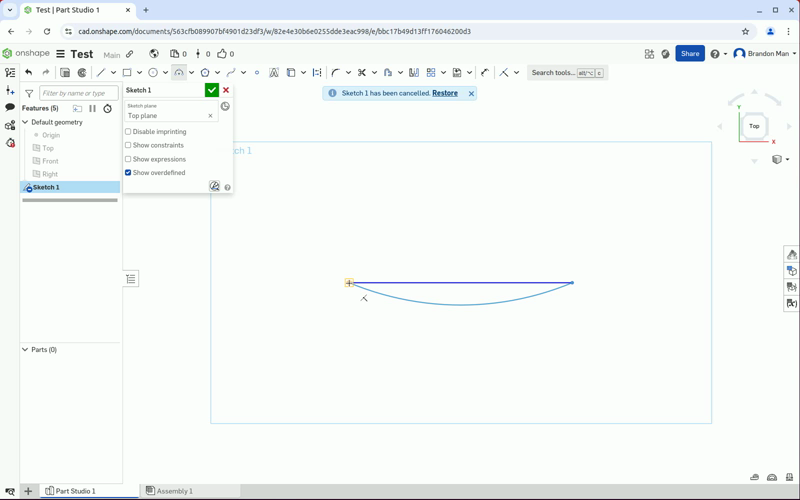
click(349, 282)
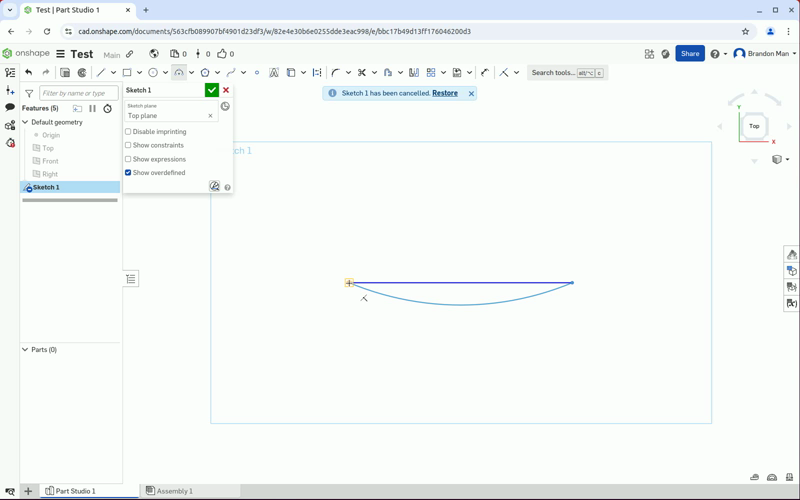
key_down(shift)
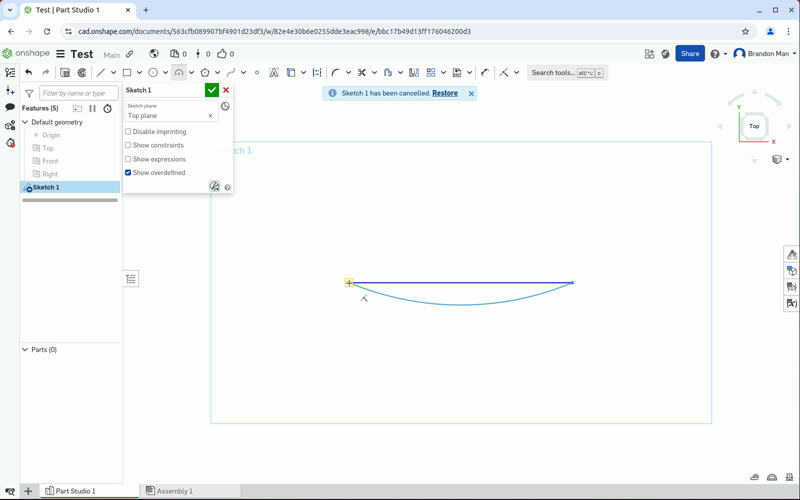
mouse_move(460, 245)
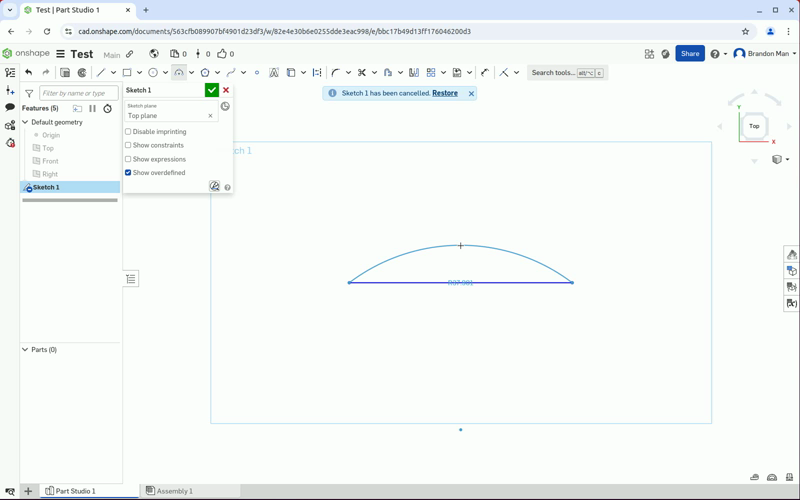
click(460, 245)
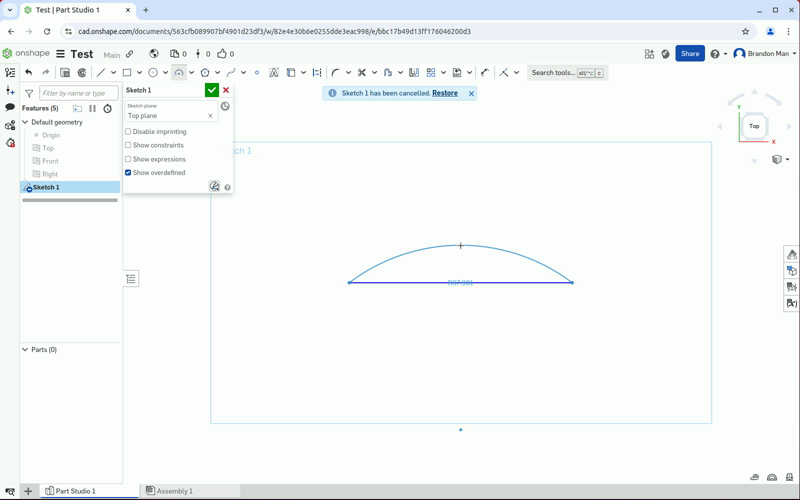
key_up(shift)
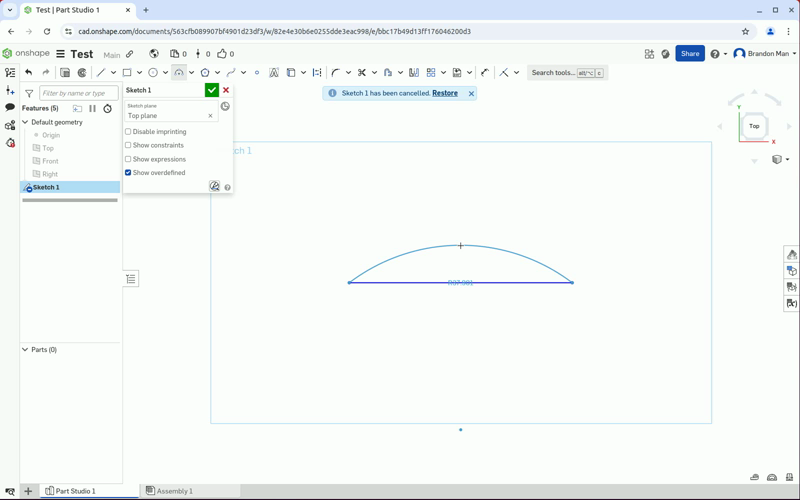
key(esc)
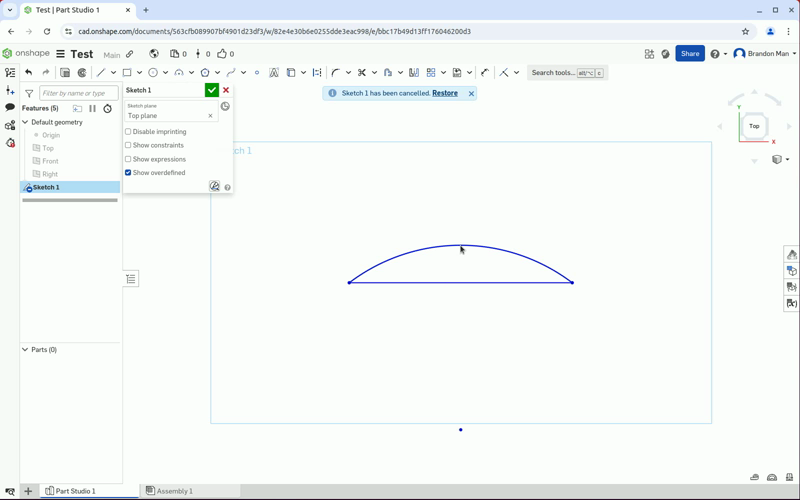
mouse_move(455, 270)
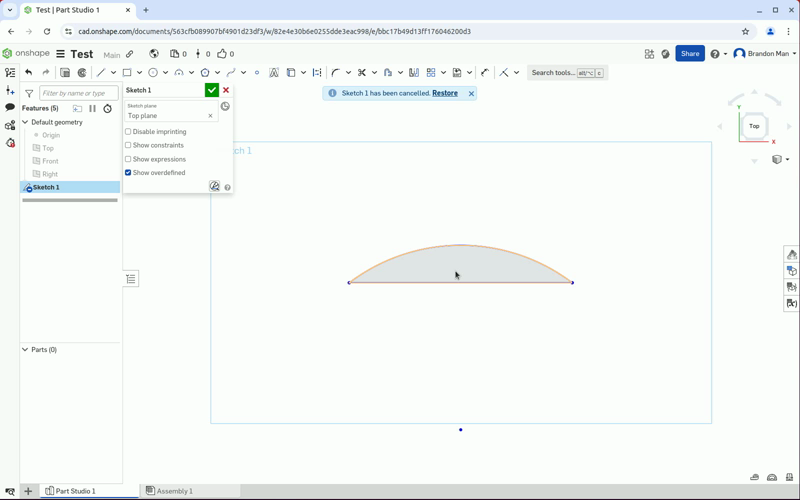
click(455, 270)
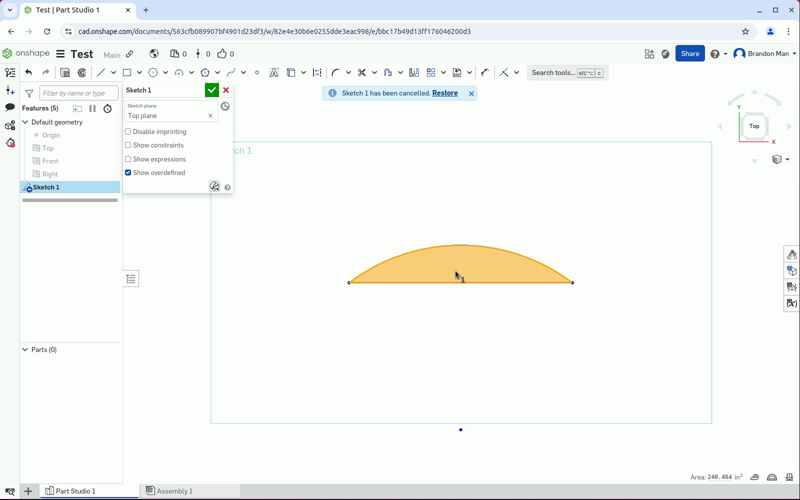
mouse_move(73, 352)
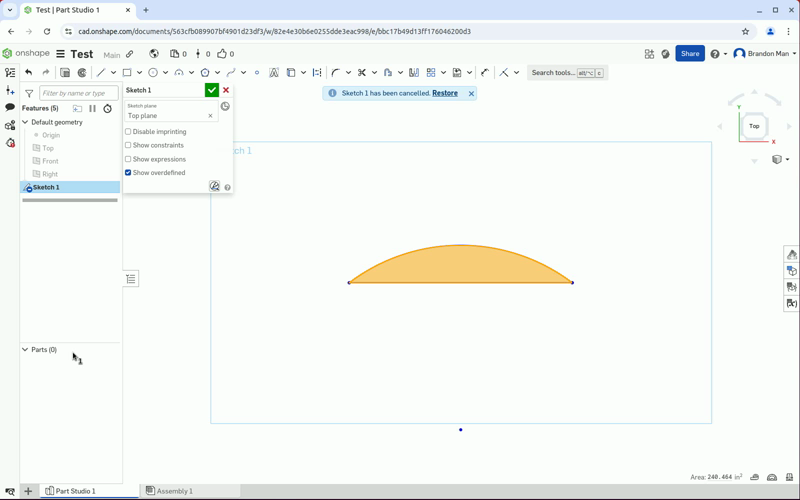
key(shift+y)
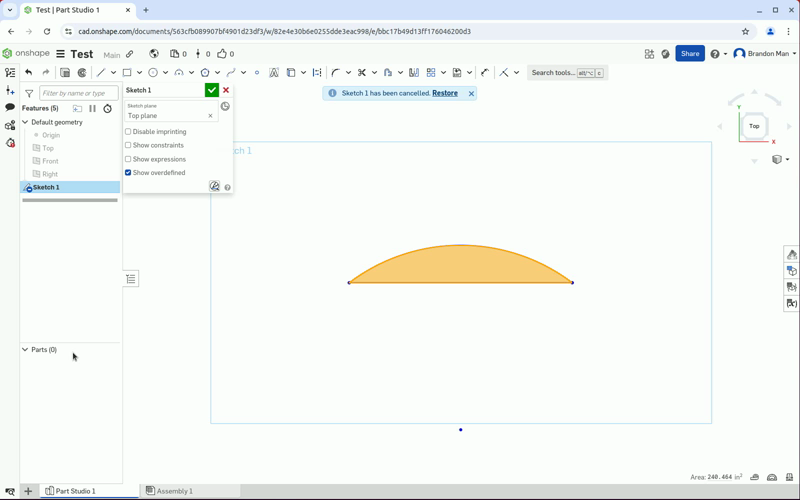
key(shift+e)
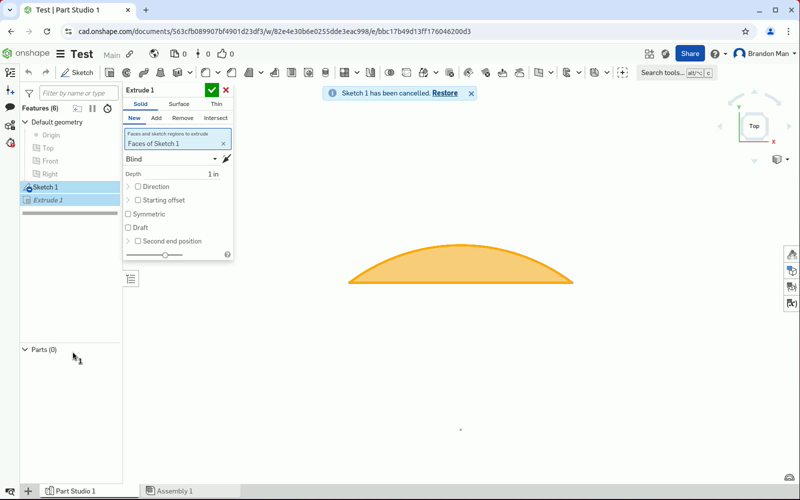
mouse_move(143, 106)
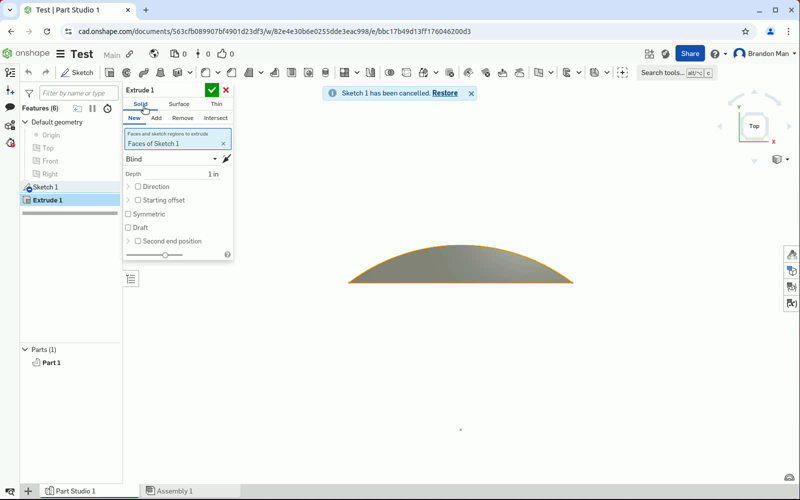
click(143, 106)
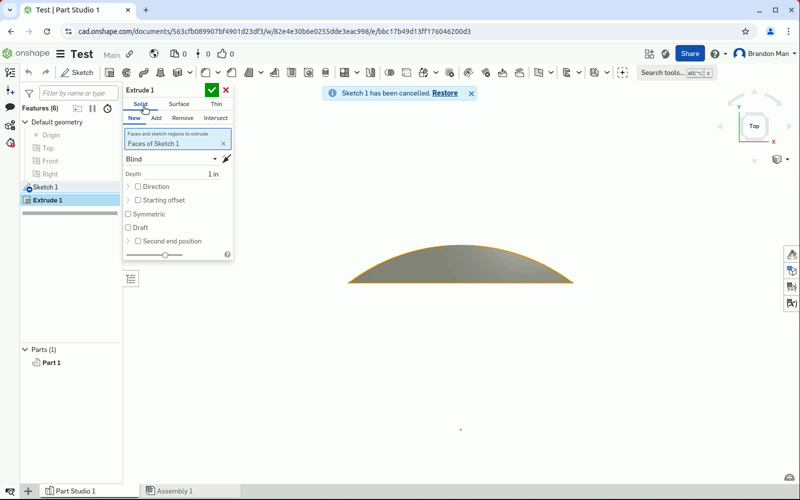
mouse_move(137, 120)
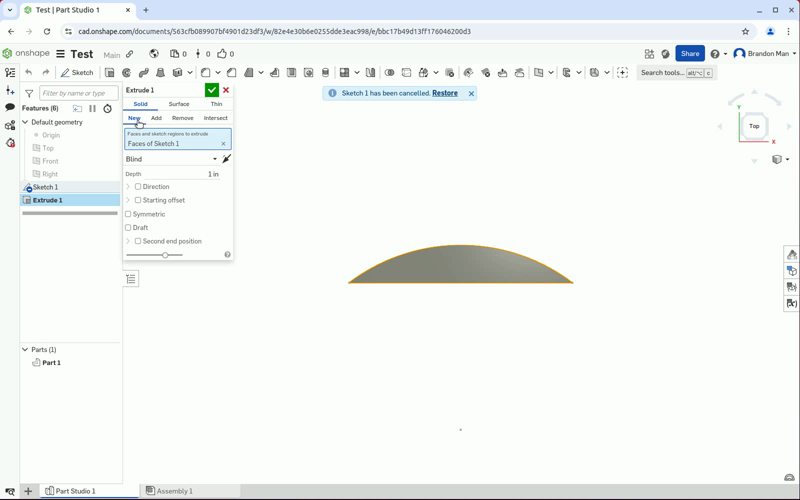
click(137, 120)
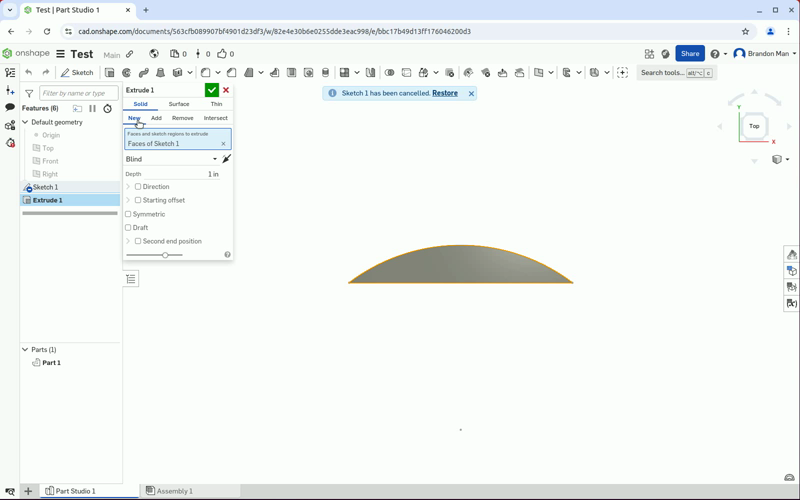
key(tab, 4)
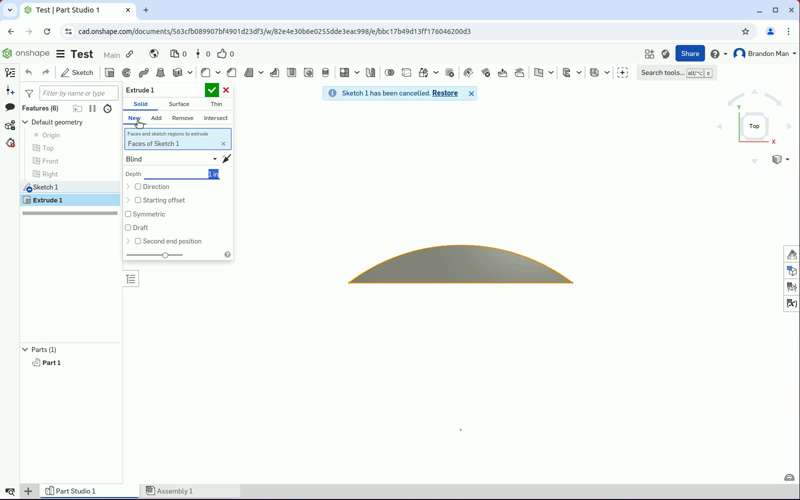
text(5.777)
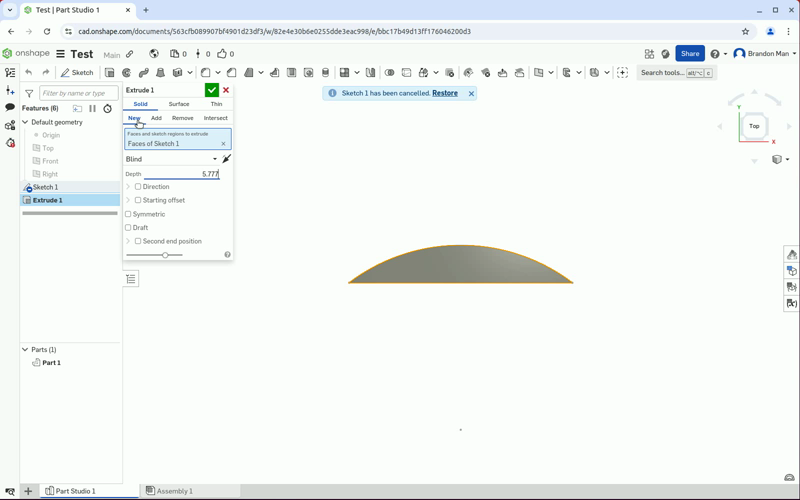
key(enter)
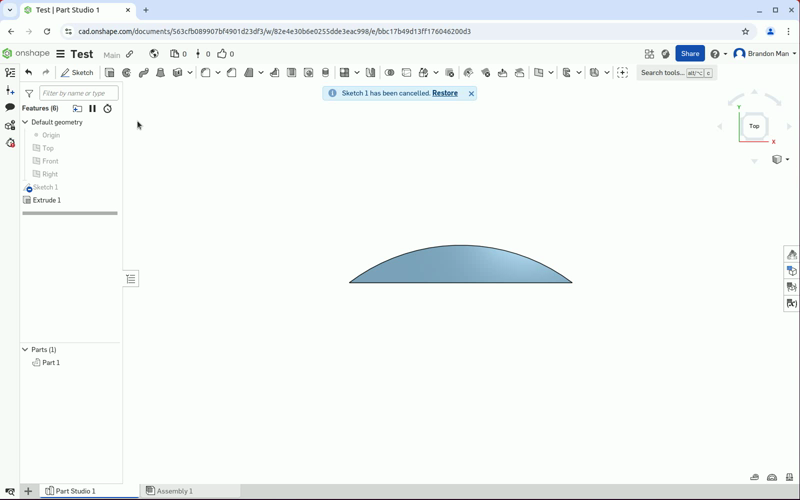
key(shift+h)
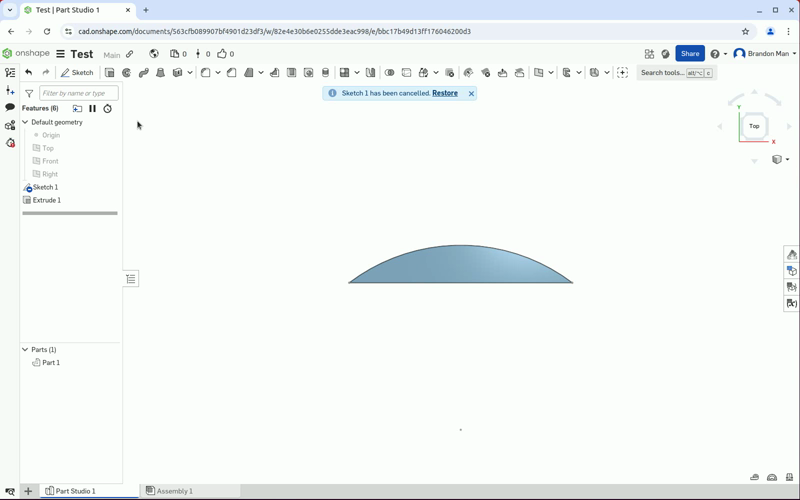
key(shift+h)
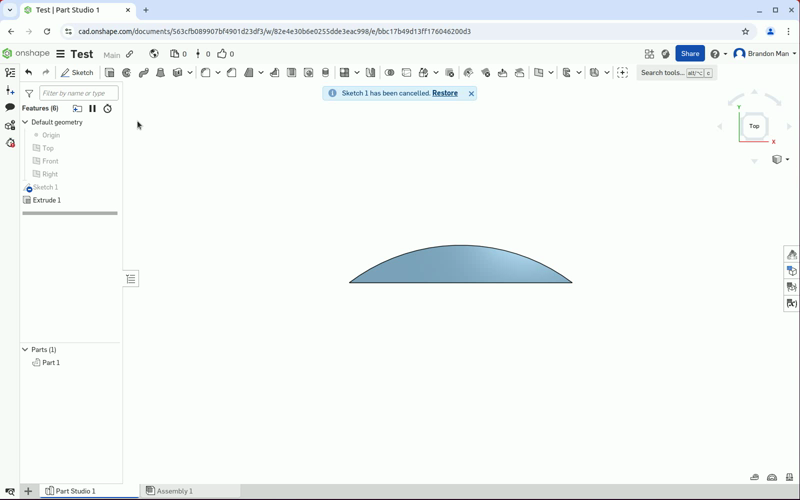
mouse_move(73, 189)
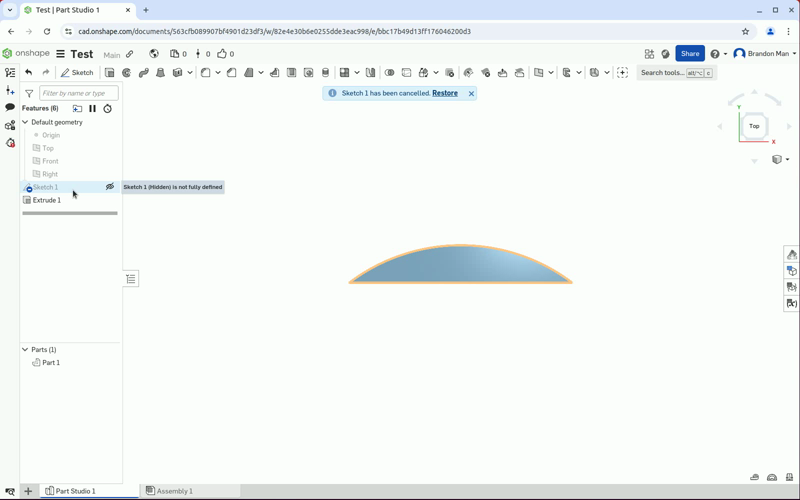
click(73, 189)
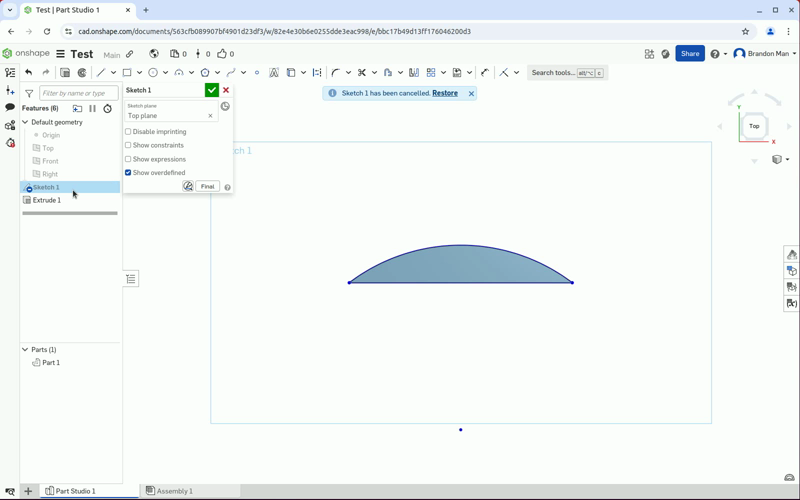
mouse_move(229, 92)
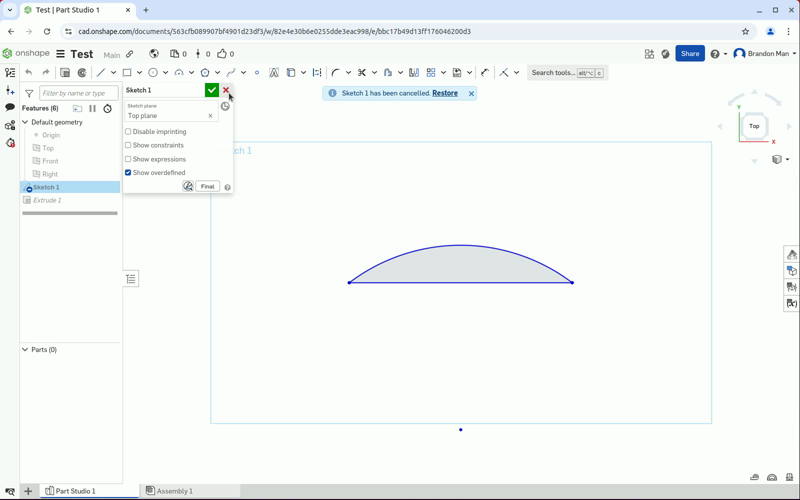
click(229, 92)
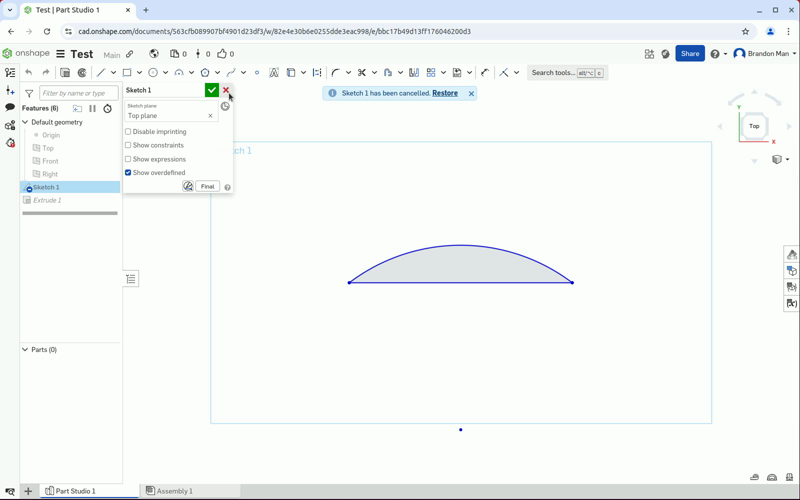
key(shift+s)
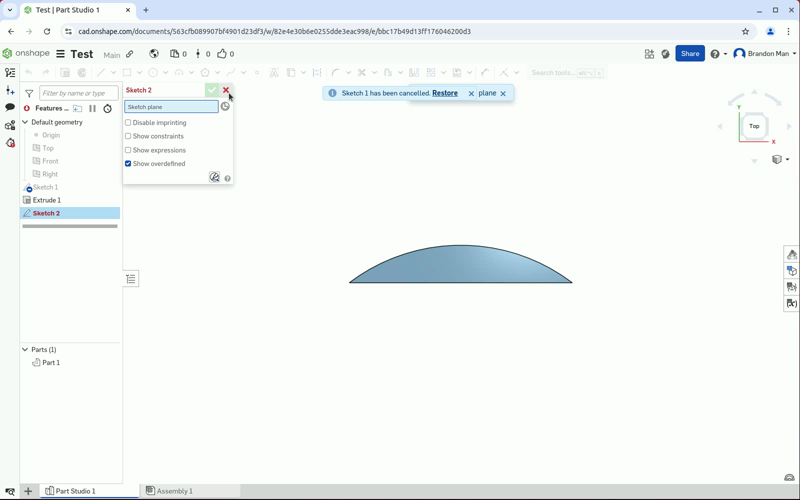
mouse_move(73, 150)
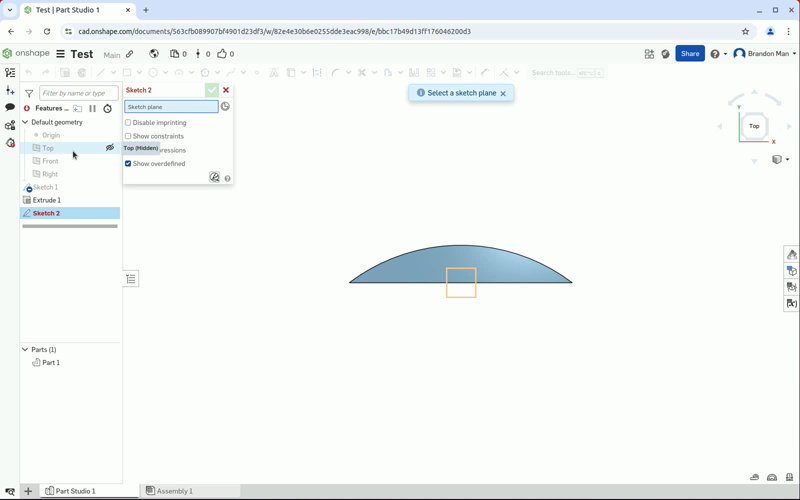
click(73, 150)
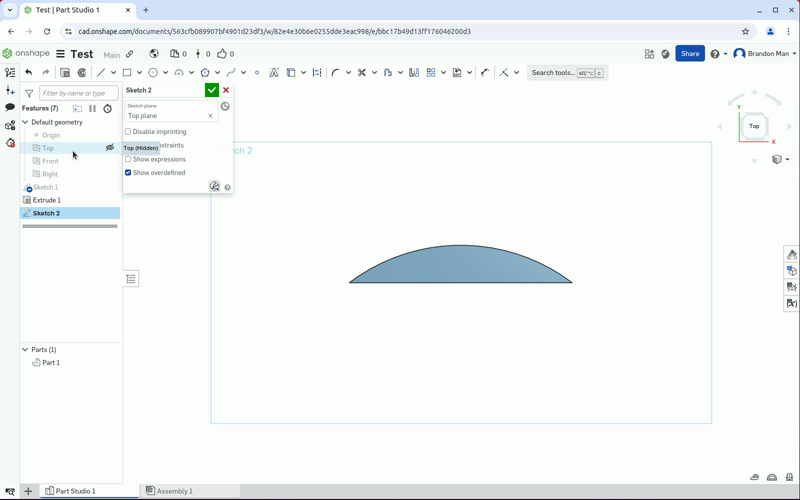
mouse_move(73, 352)
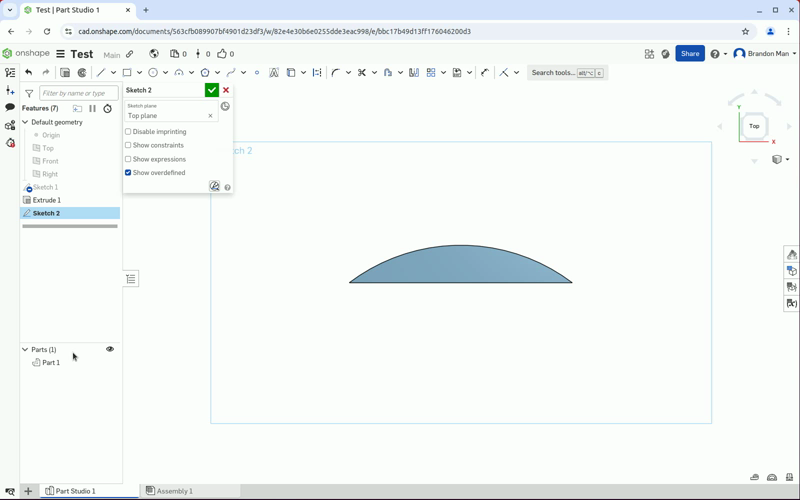
key(y)
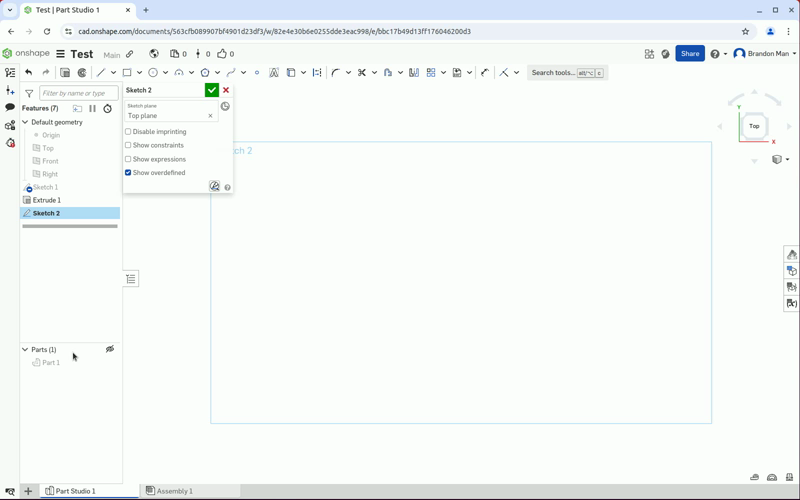
key(a)
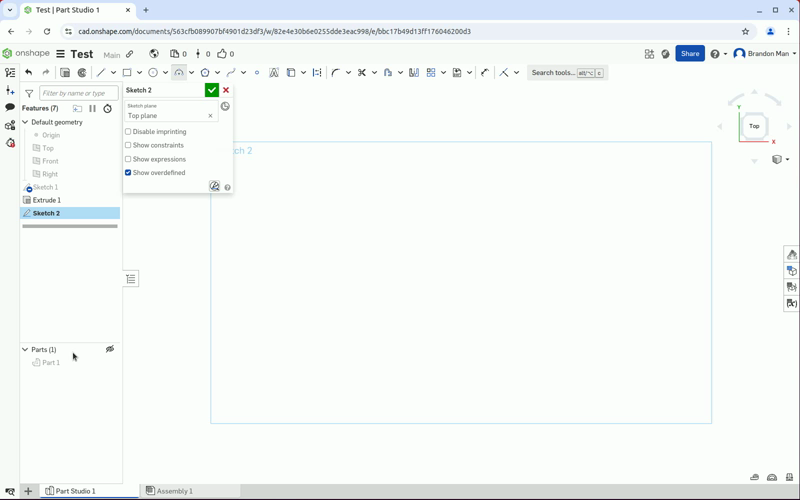
key_down(shift)
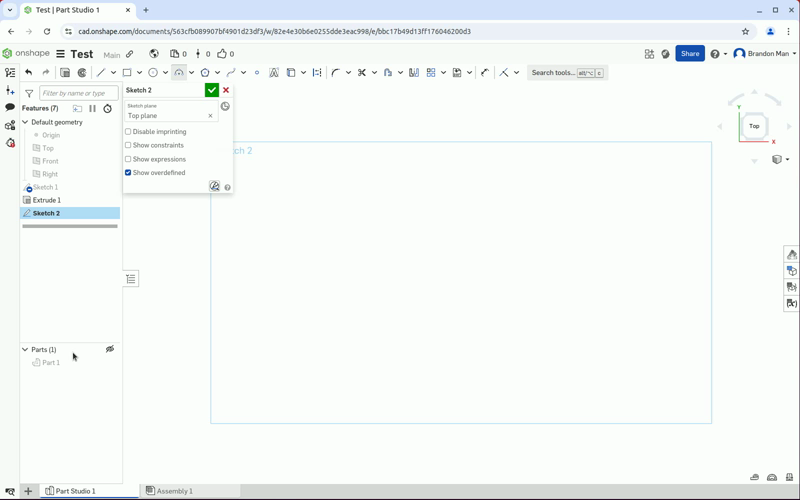
mouse_move(349, 282)
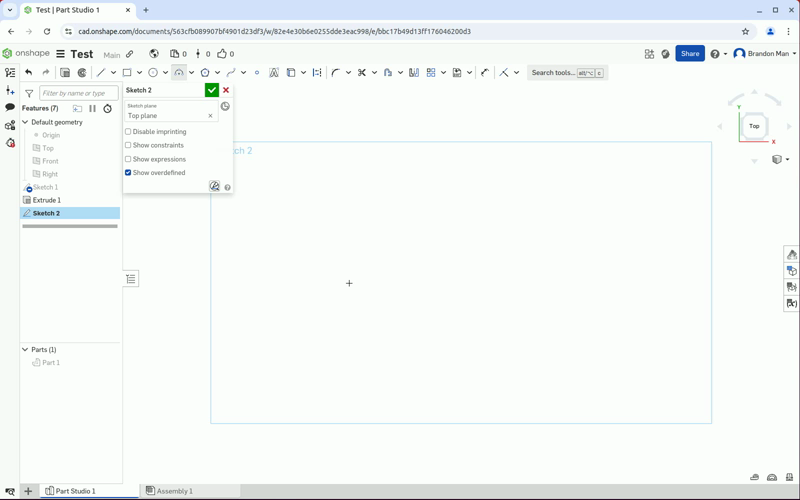
click(349, 282)
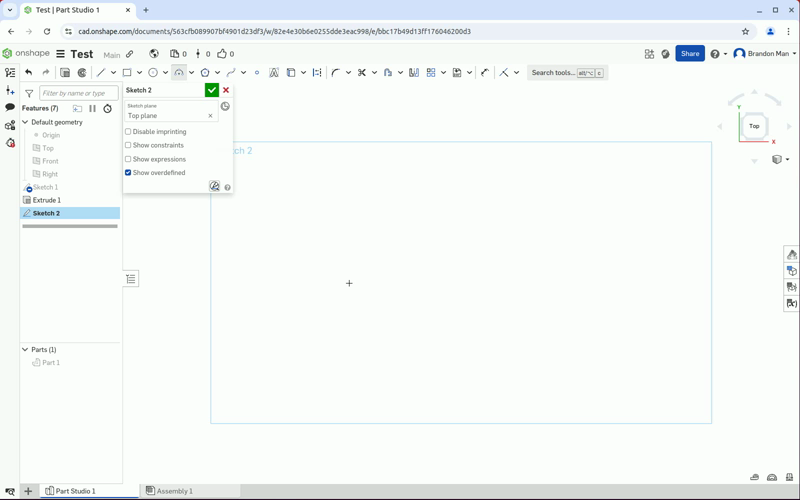
key_up(shift)
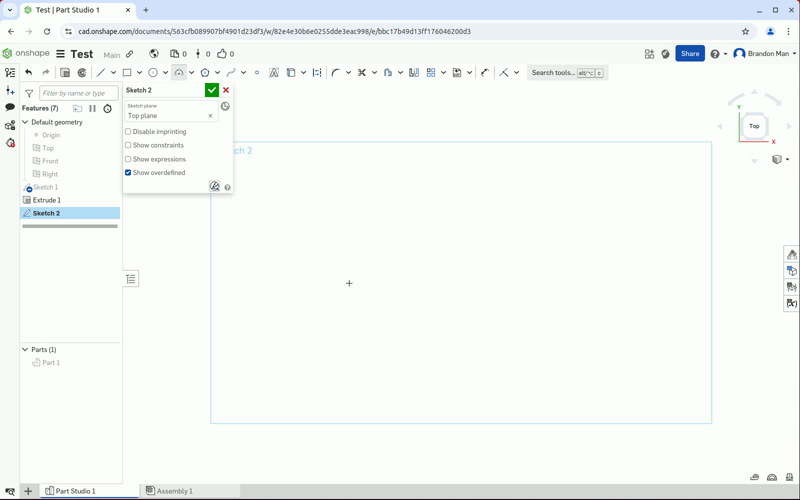
key_down(shift)
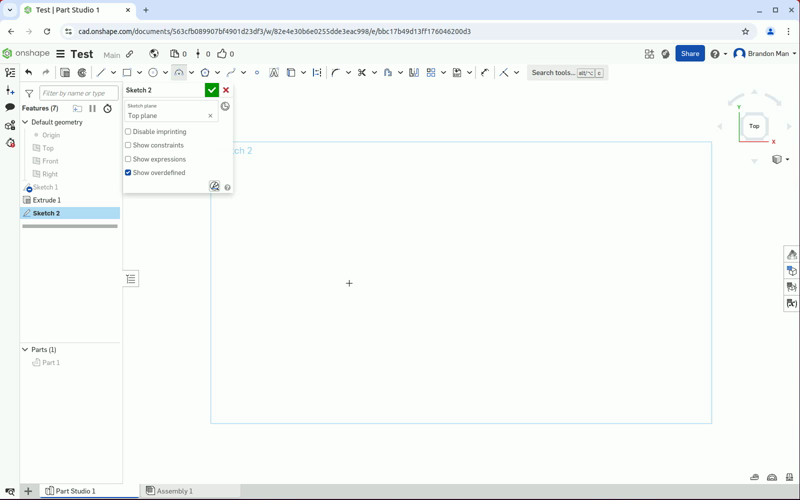
mouse_move(572, 282)
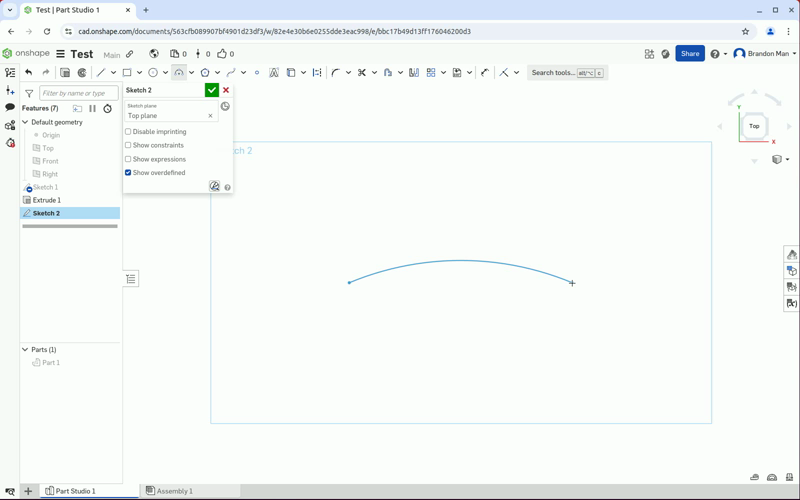
click(572, 282)
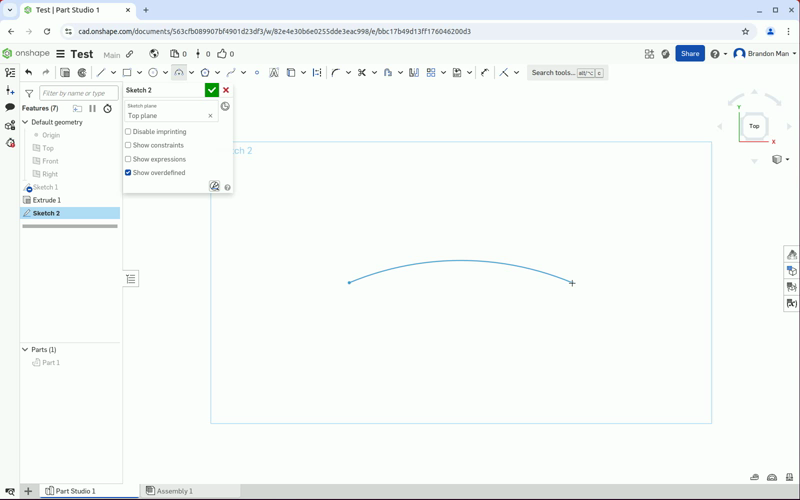
mouse_move(460, 328)
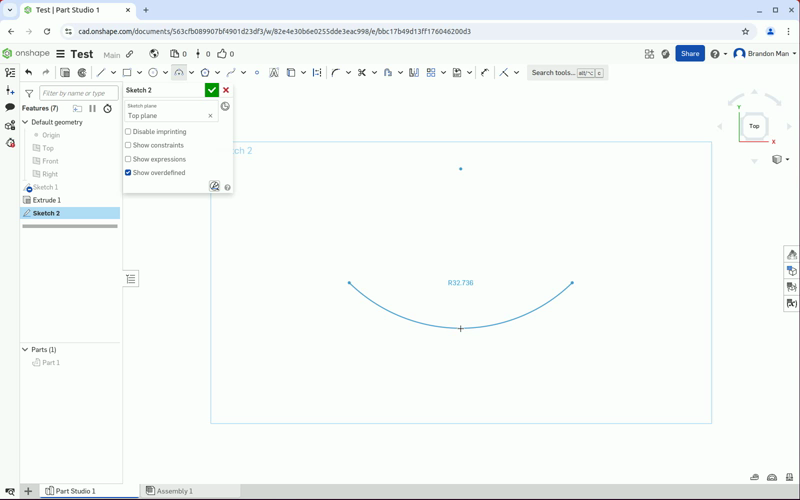
click(460, 328)
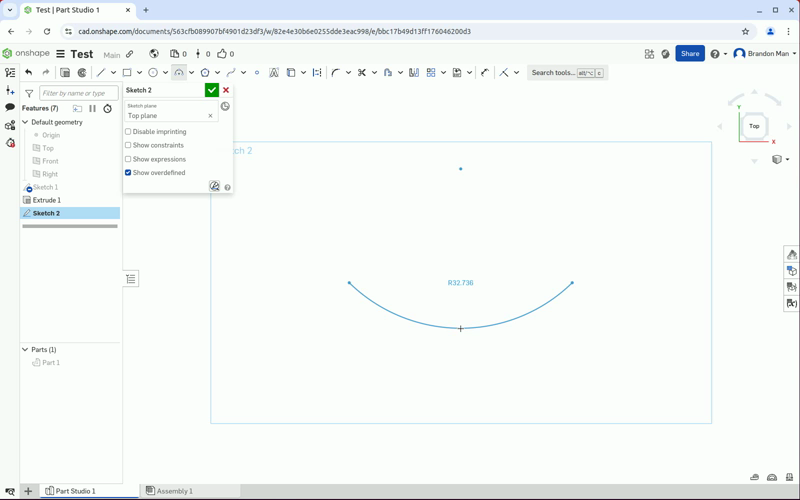
key_up(shift)
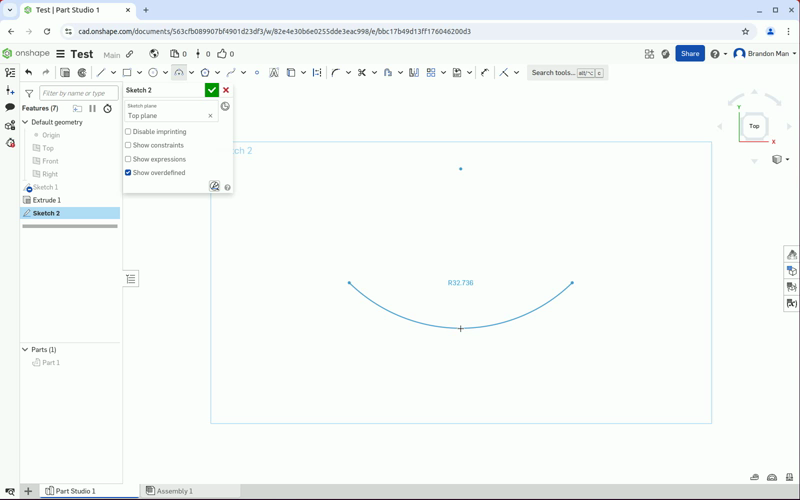
key(esc)
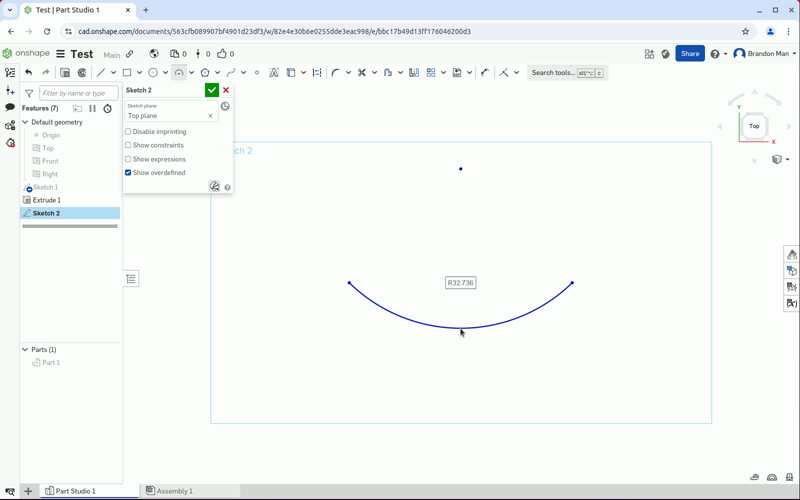
key(l)
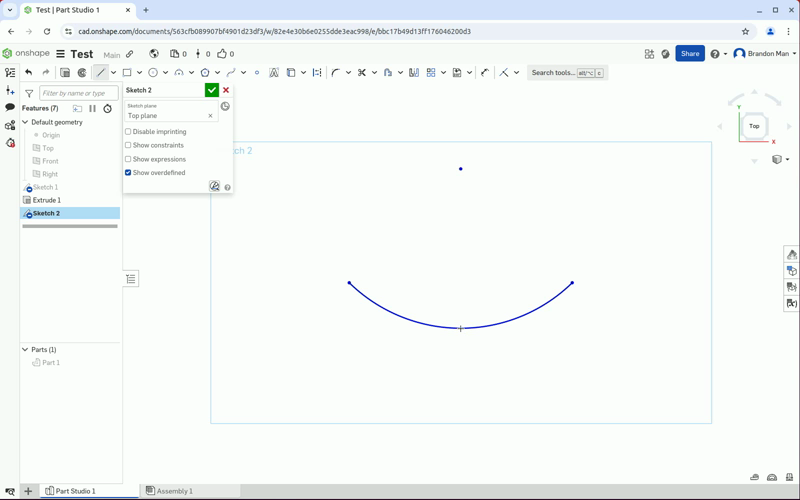
mouse_move(572, 282)
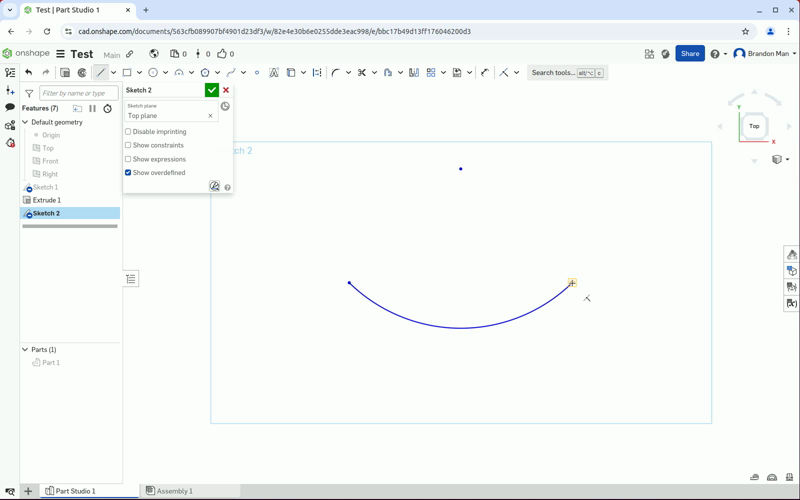
click(572, 282)
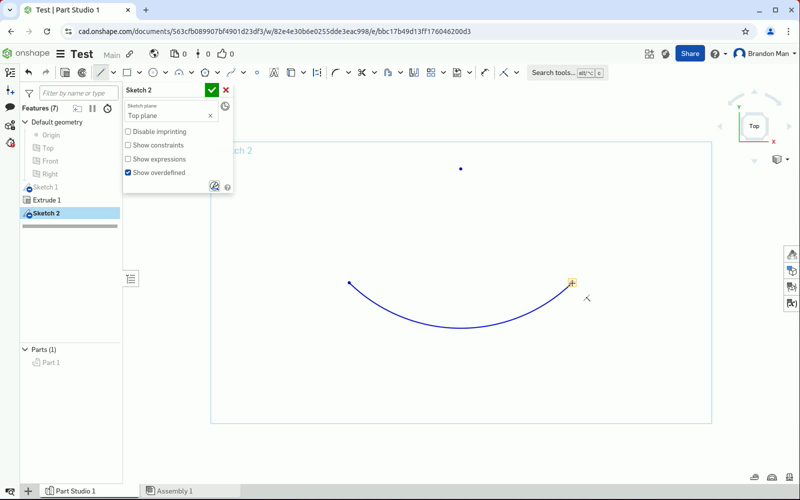
key_down(shift)
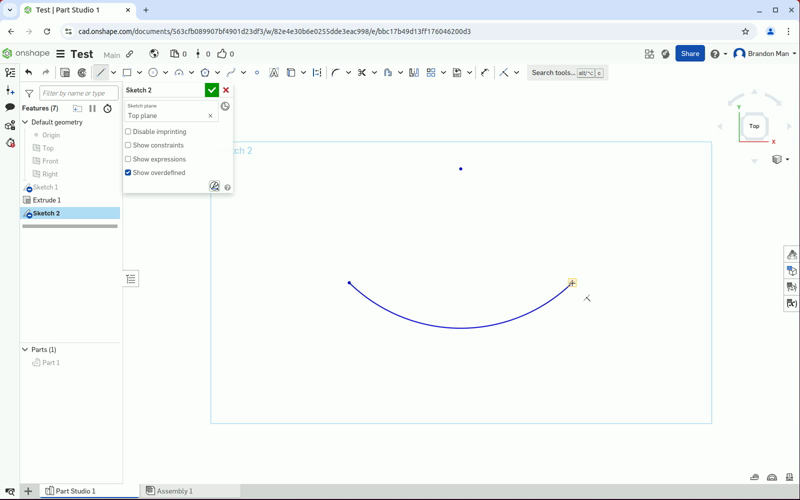
mouse_move(349, 282)
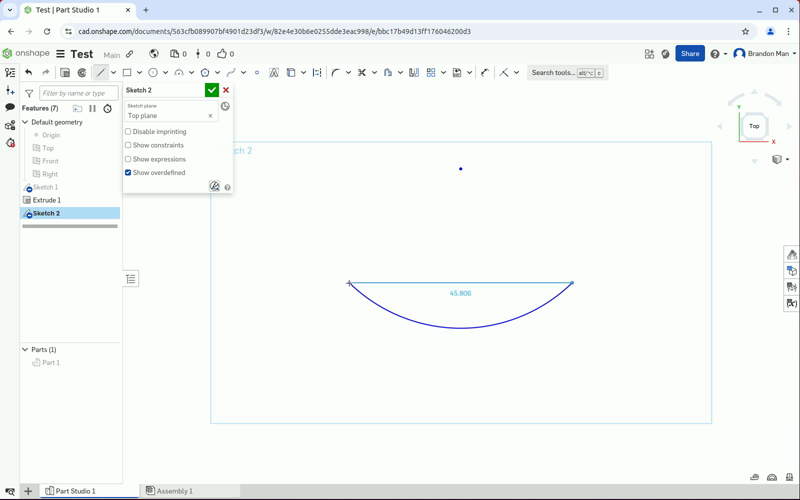
key_up(shift)
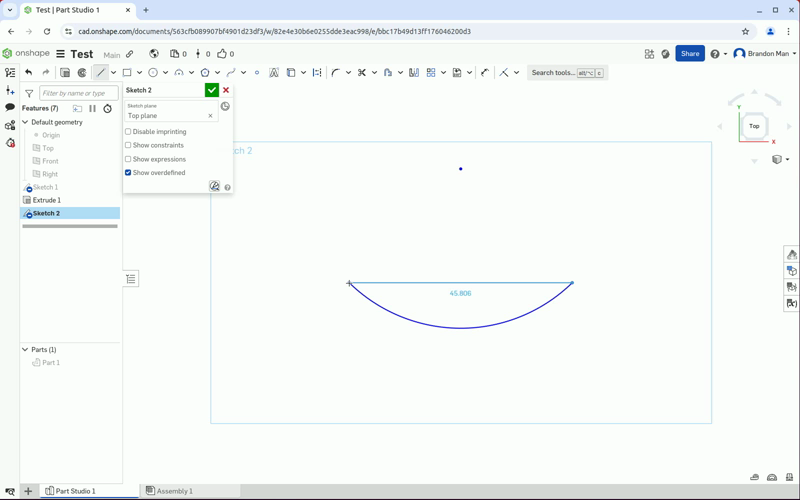
click(349, 282)
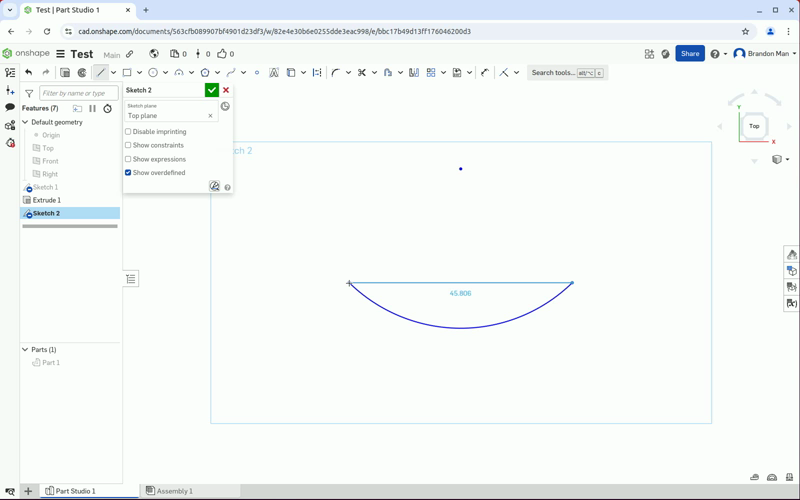
key(esc)
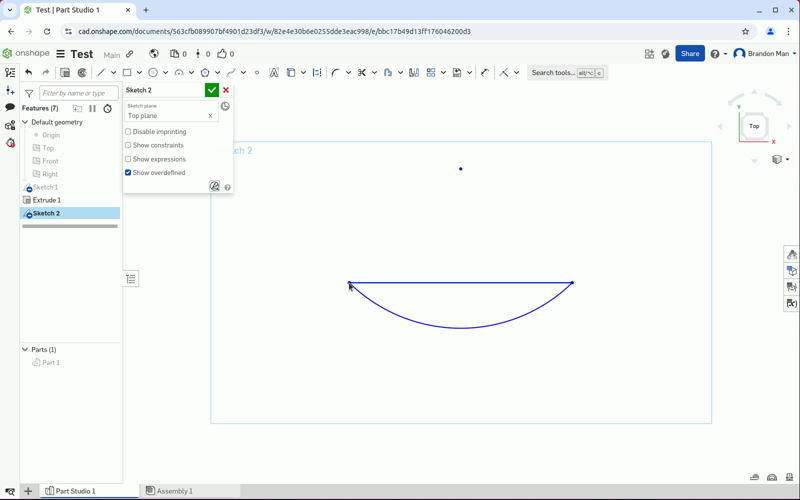
mouse_move(504, 305)
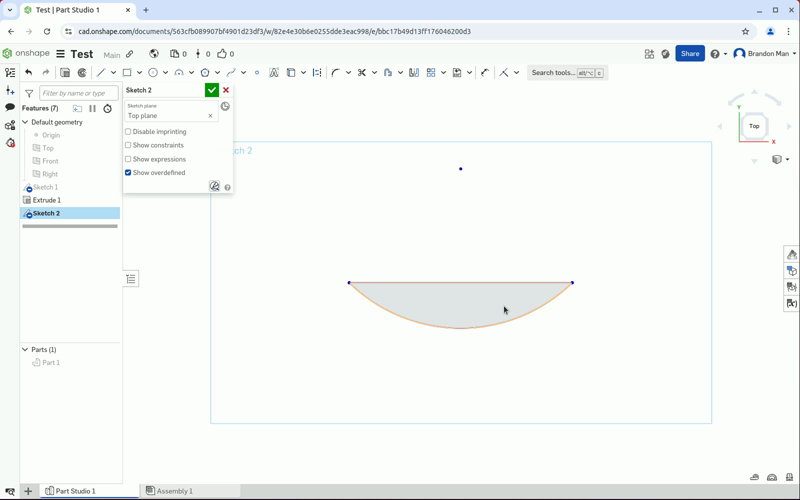
click(504, 305)
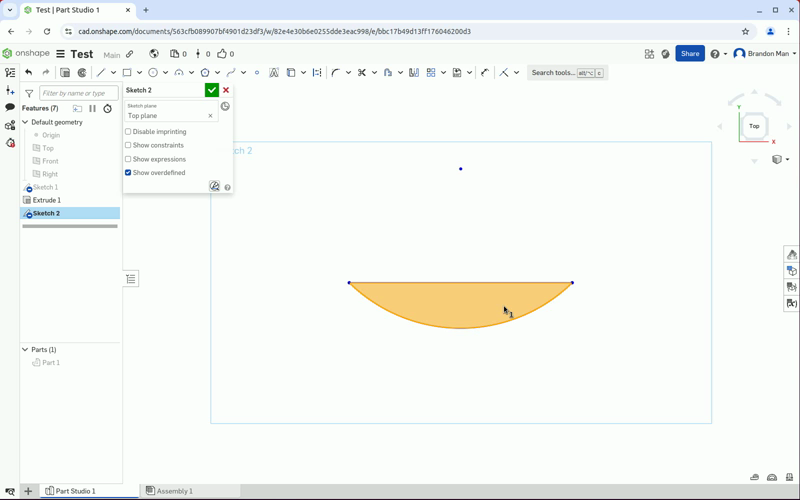
mouse_move(73, 352)
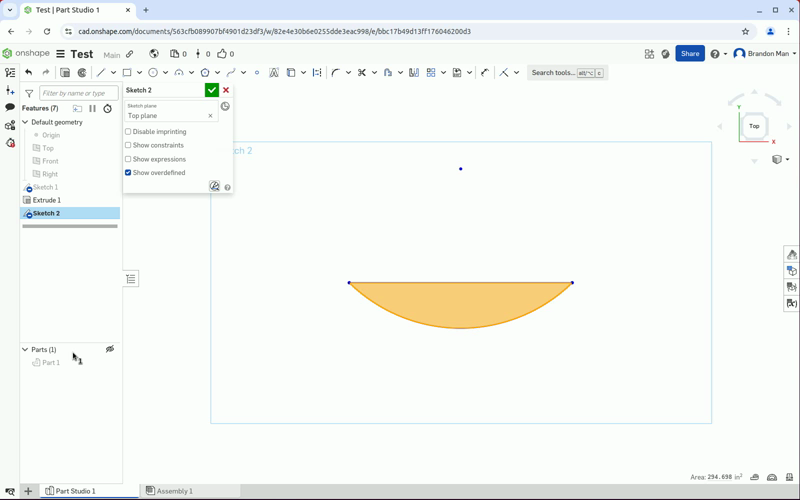
key(shift+y)
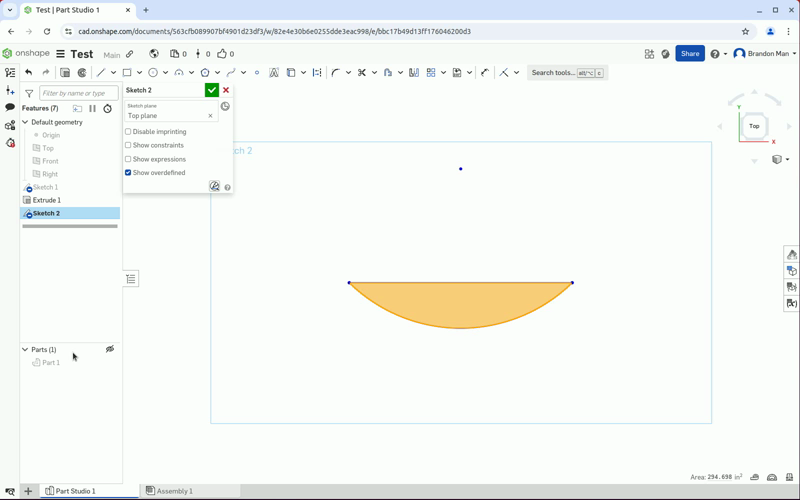
key(shift+e)
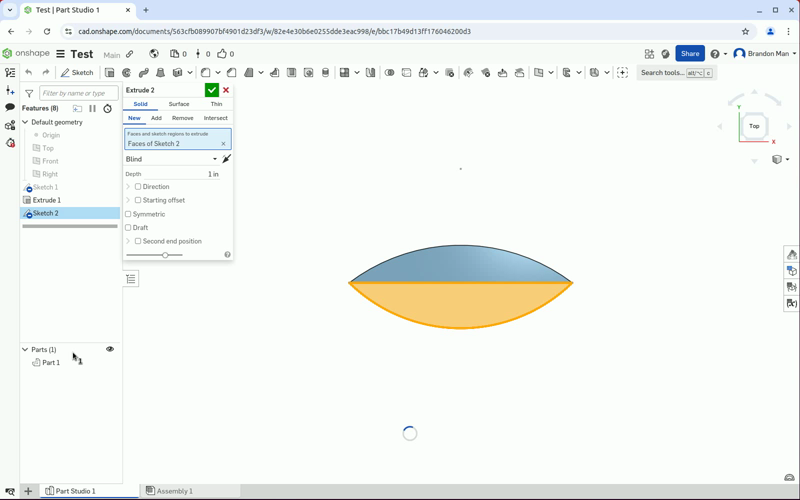
mouse_move(143, 106)
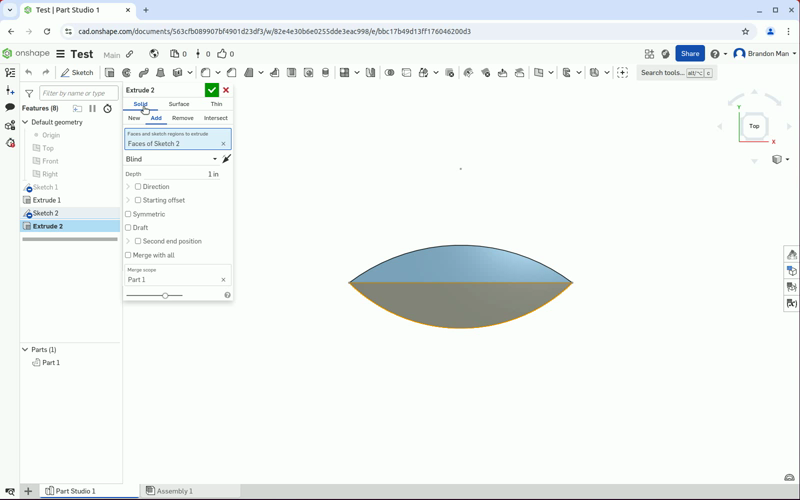
click(143, 106)
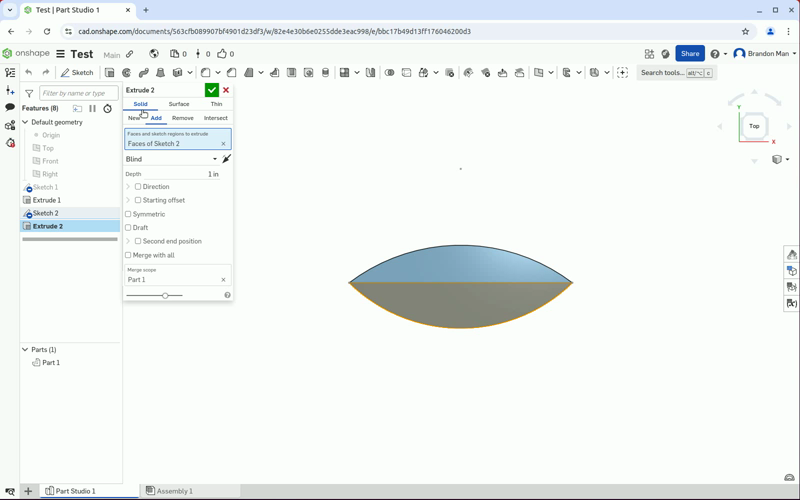
mouse_move(137, 120)
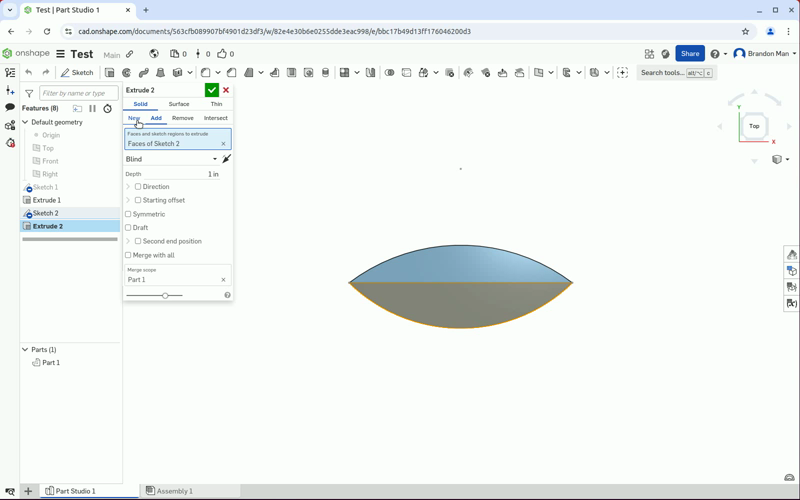
click(137, 120)
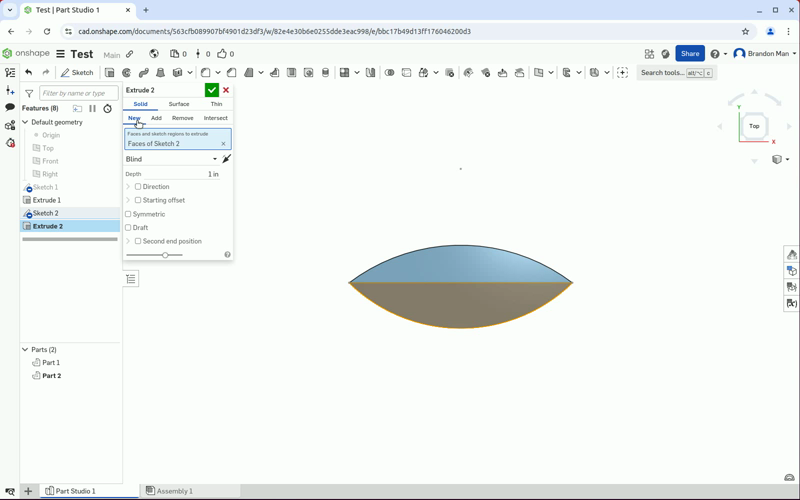
key(tab, 4)
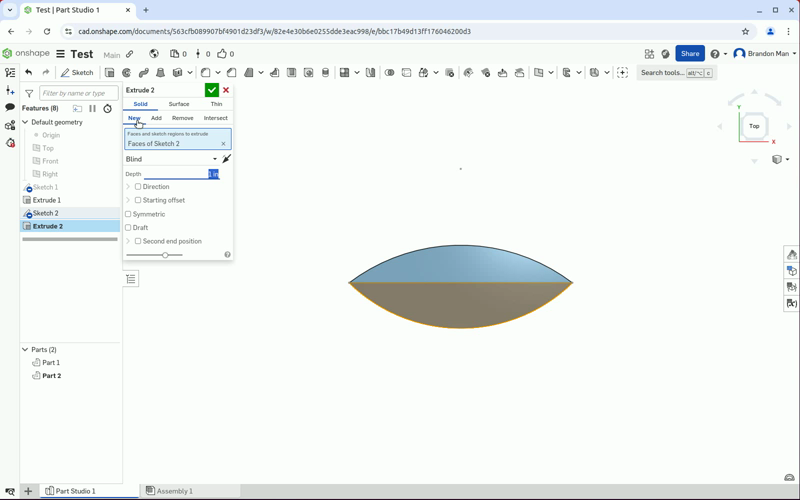
text(5.777)
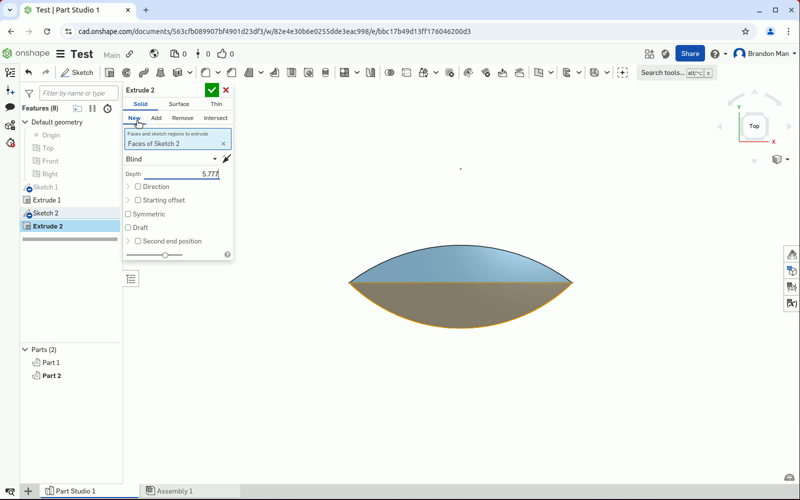
key(enter)
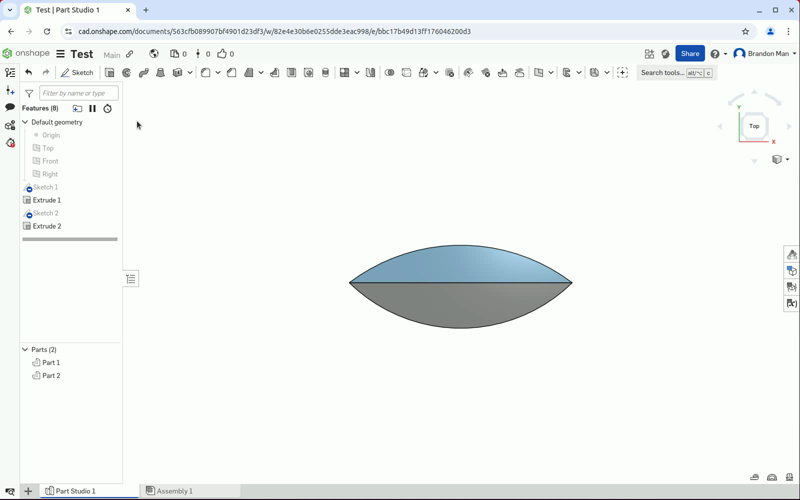
key(shift+h)
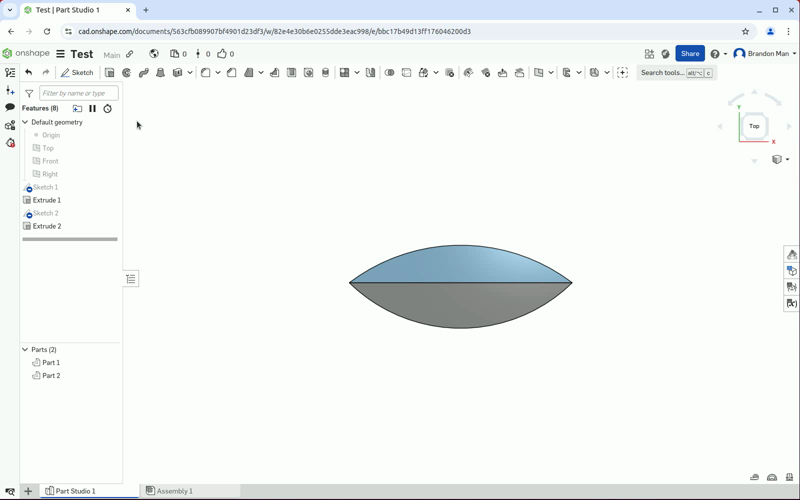
key(shift+h)
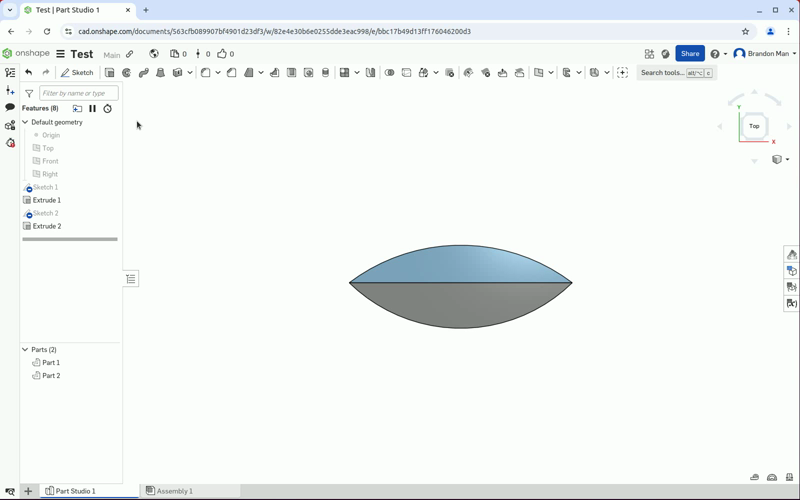
mouse_move(73, 189)
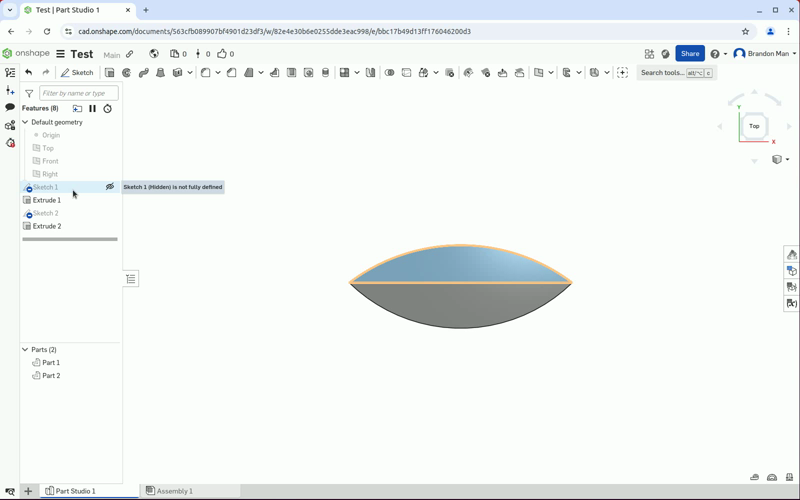
click(73, 189)
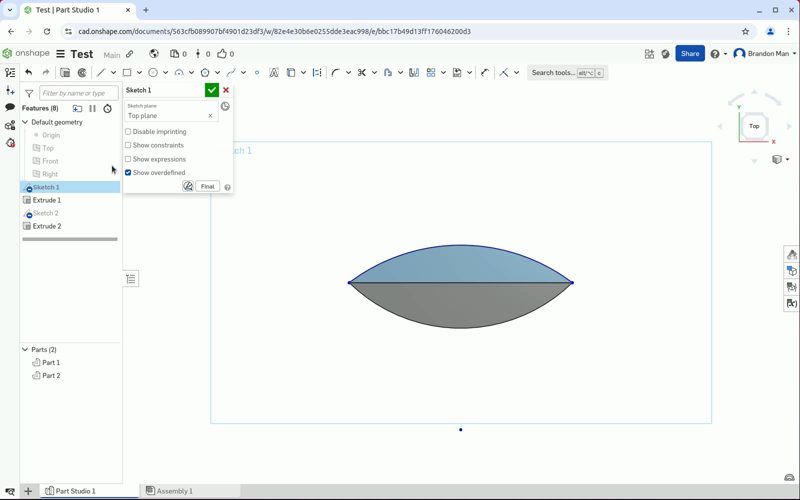
mouse_move(229, 92)
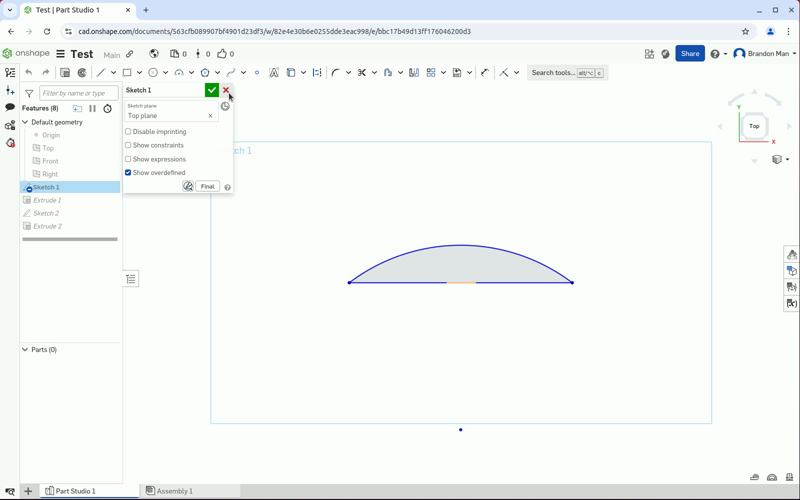
click(229, 92)
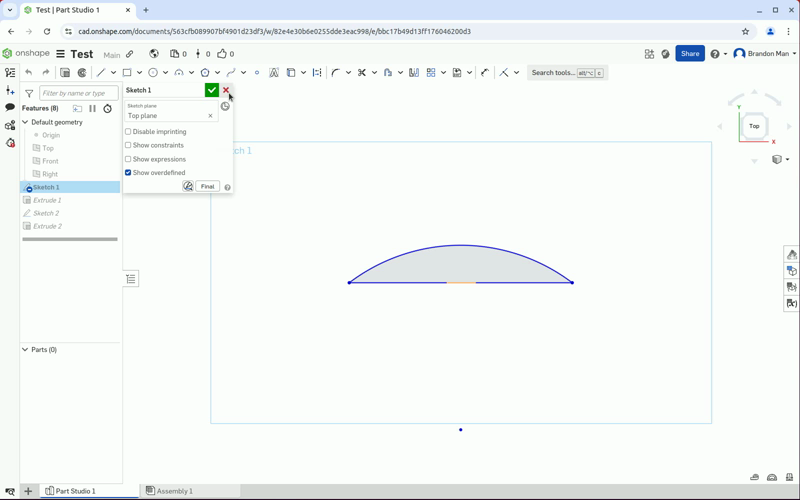
key(shift+s)
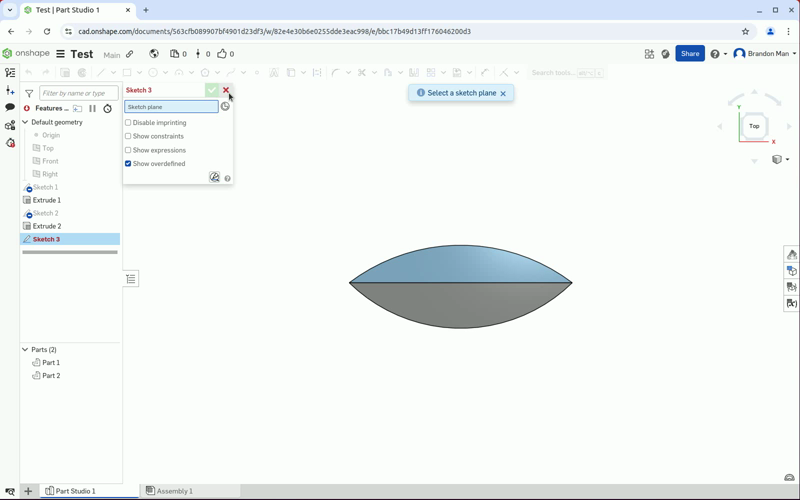
mouse_move(73, 150)
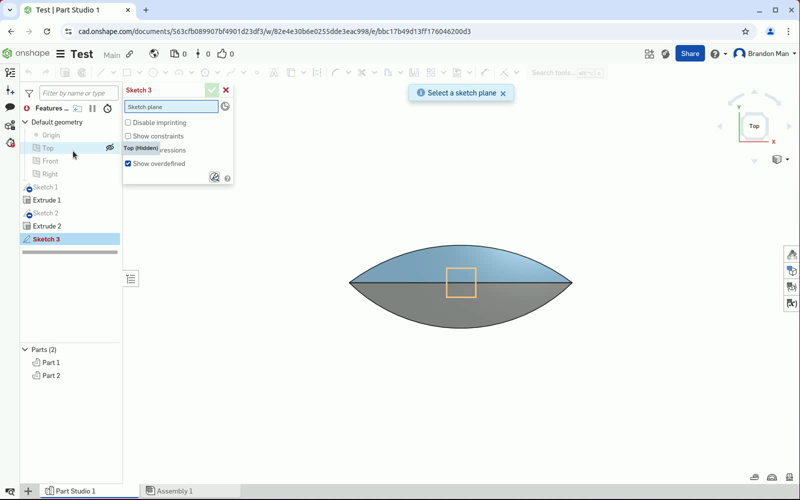
click(73, 150)
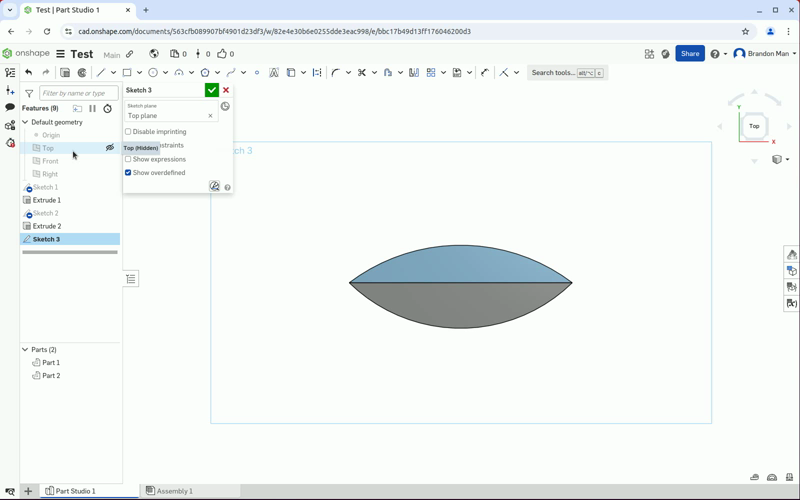
mouse_move(73, 352)
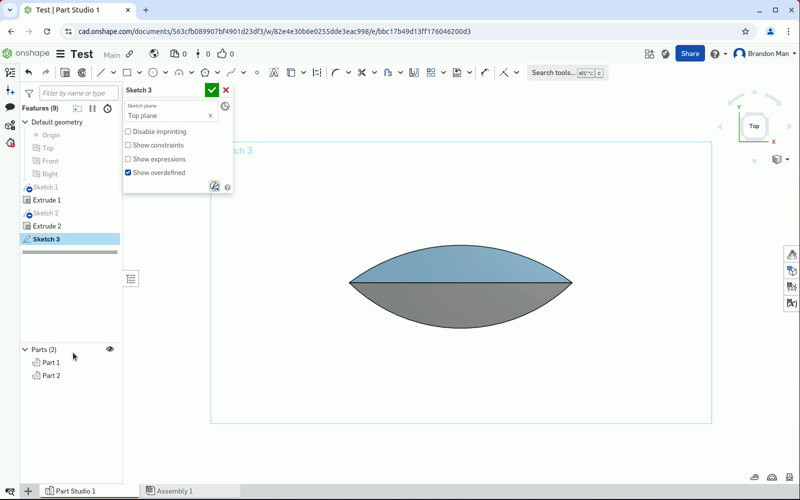
key(y)
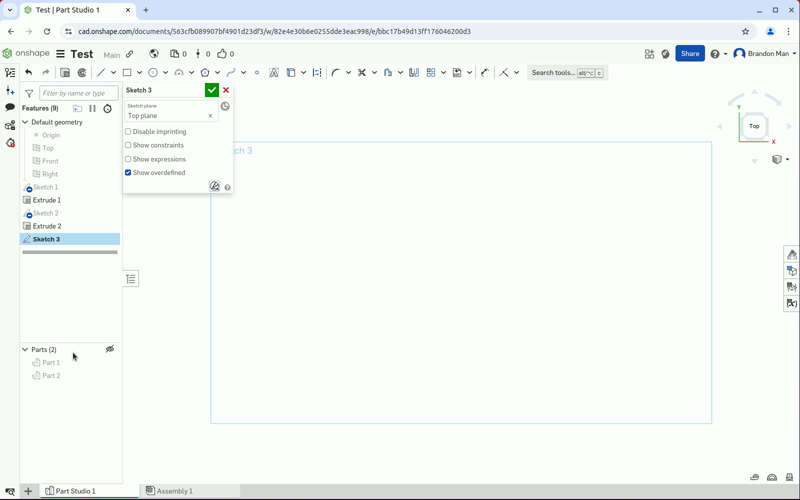
key(a)
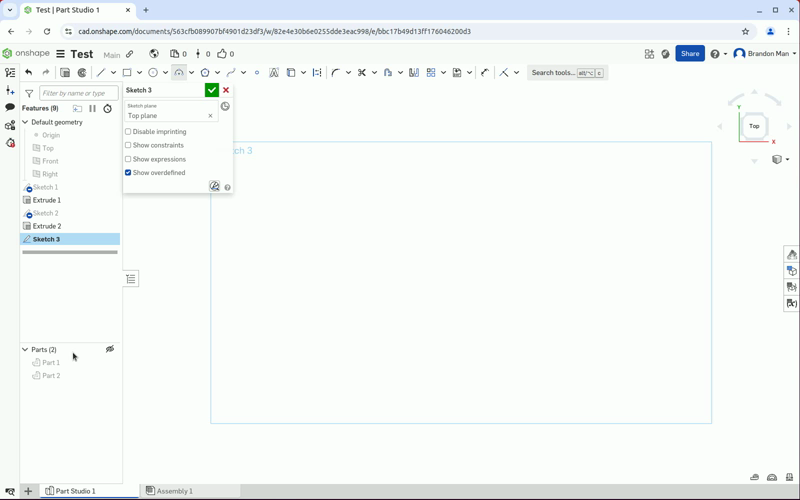
key_down(shift)
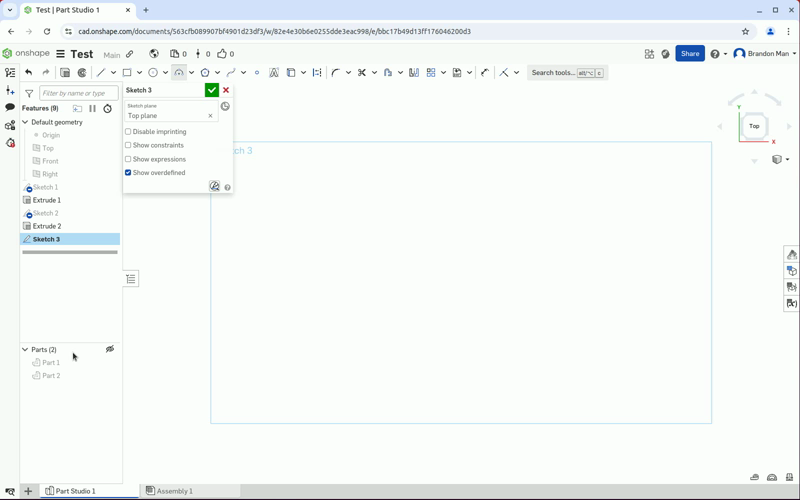
mouse_move(349, 282)
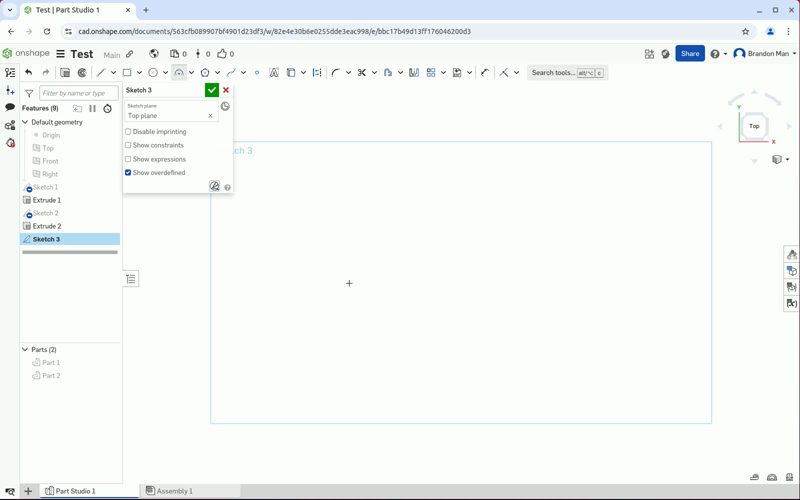
click(349, 282)
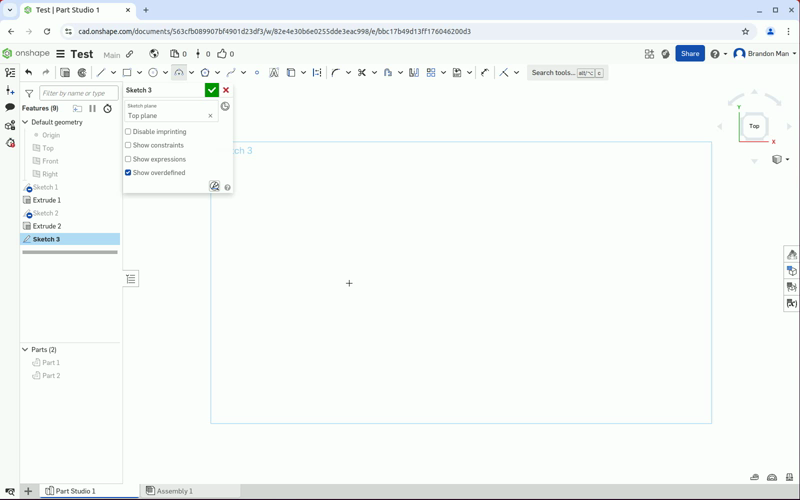
key_up(shift)
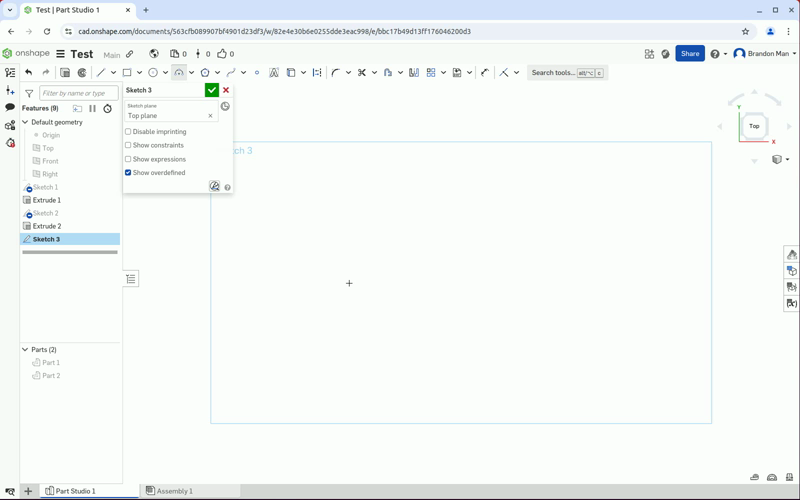
key_down(shift)
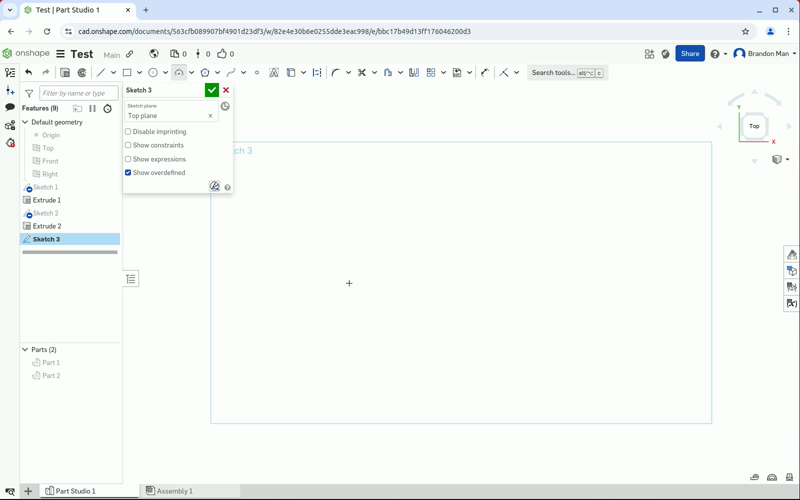
mouse_move(572, 282)
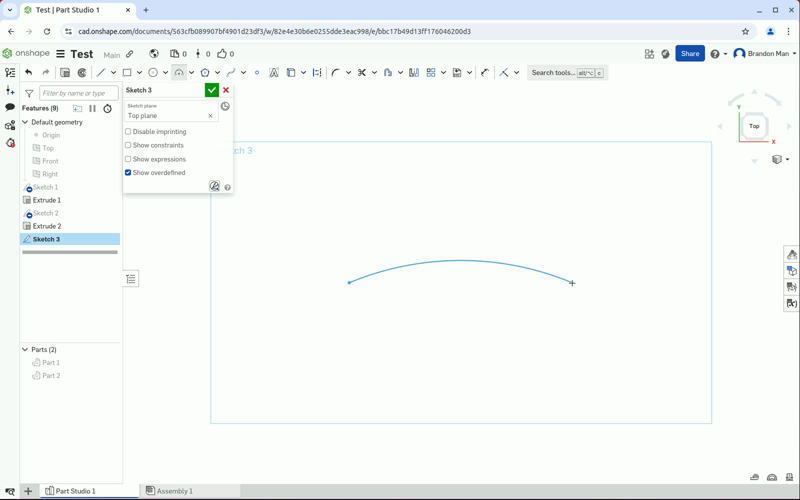
click(572, 282)
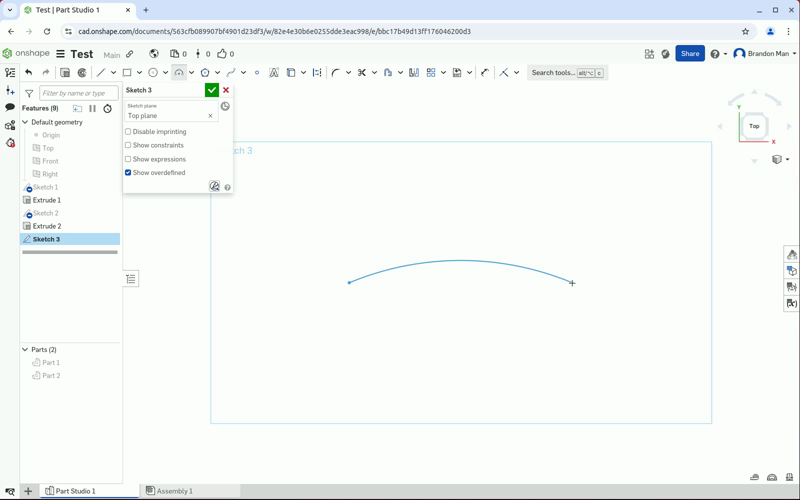
mouse_move(460, 328)
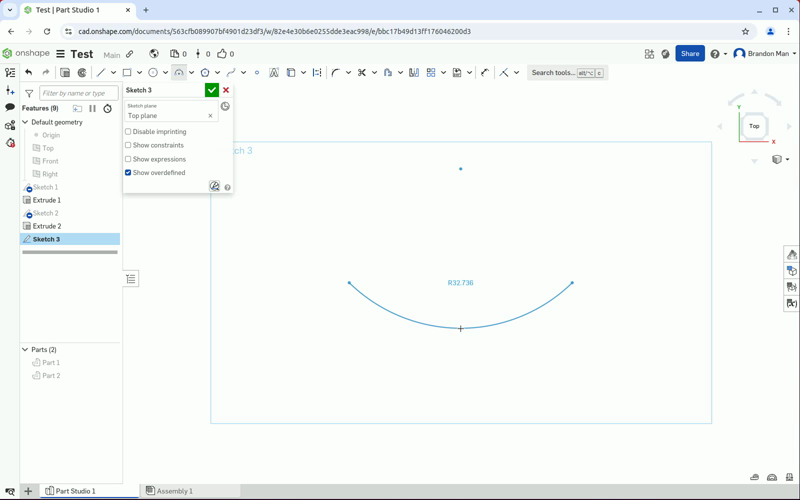
click(460, 328)
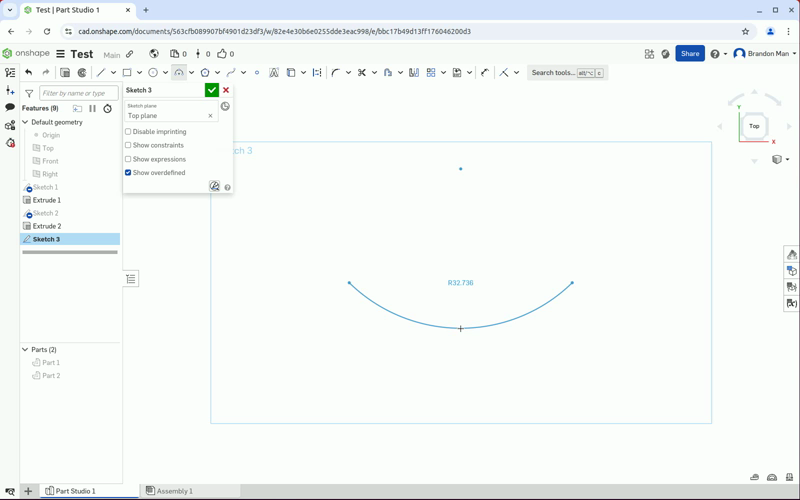
key_up(shift)
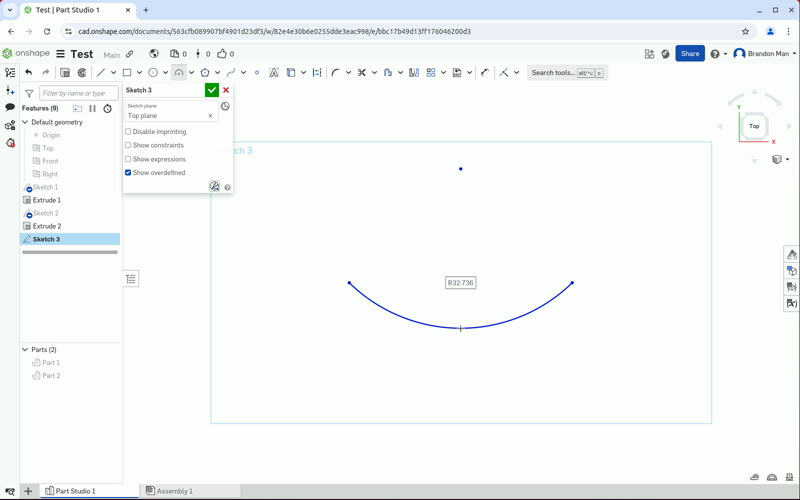
key(esc)
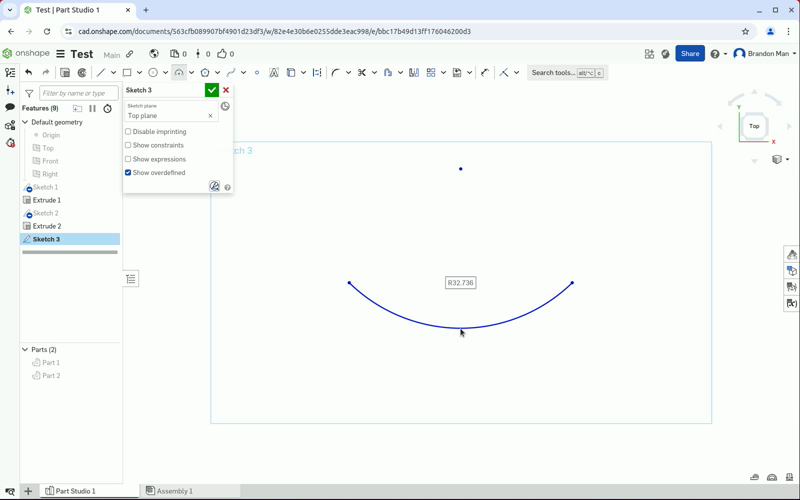
key(l)
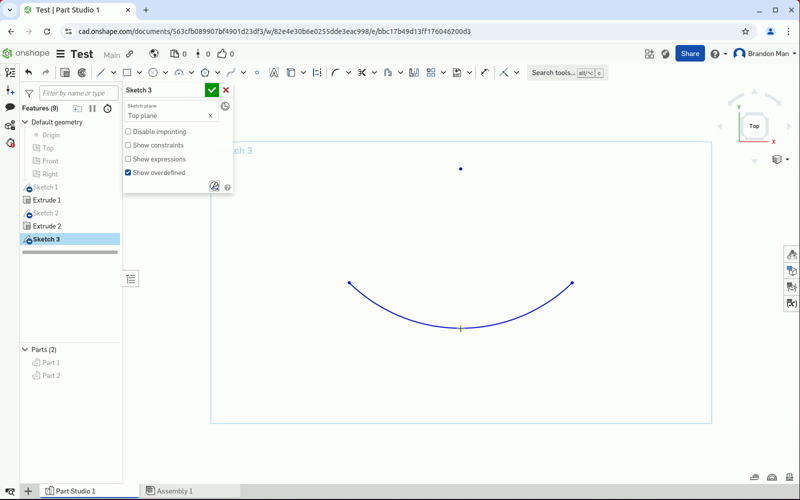
mouse_move(572, 282)
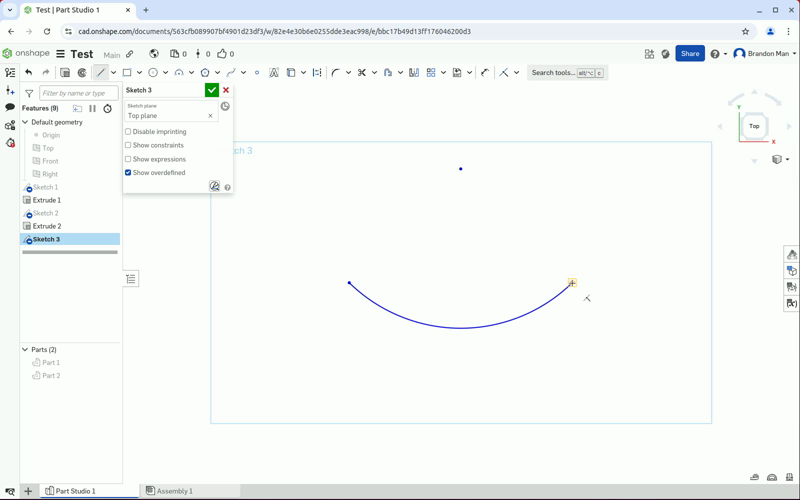
click(572, 282)
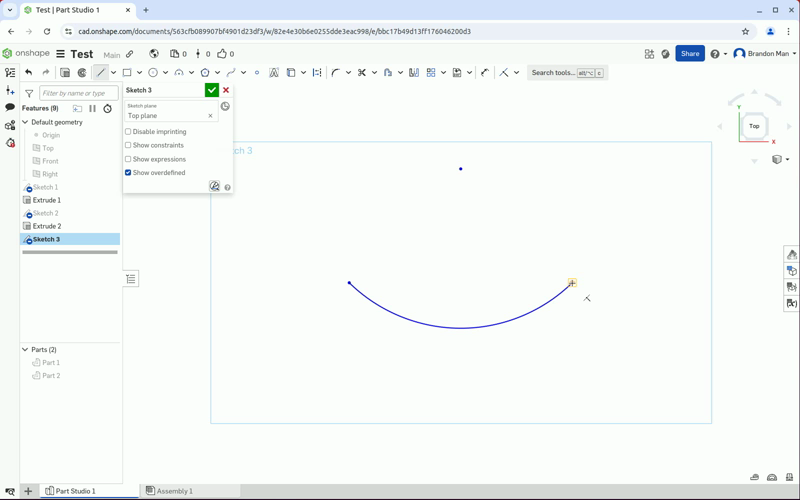
key_down(shift)
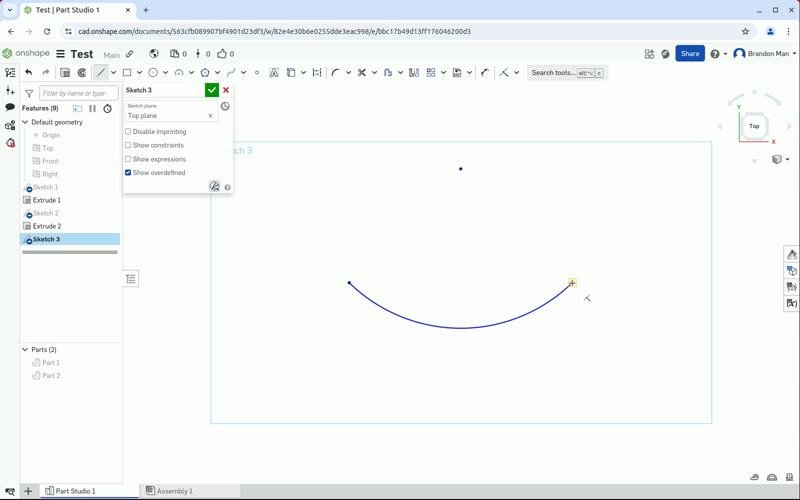
mouse_move(349, 282)
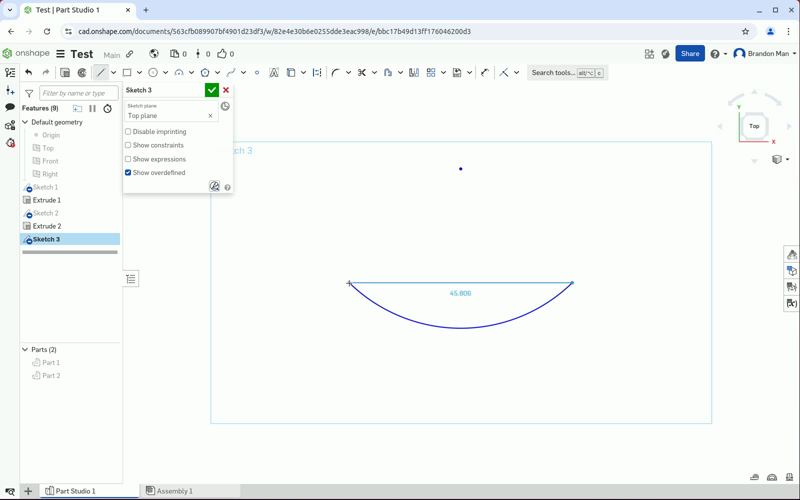
key_up(shift)
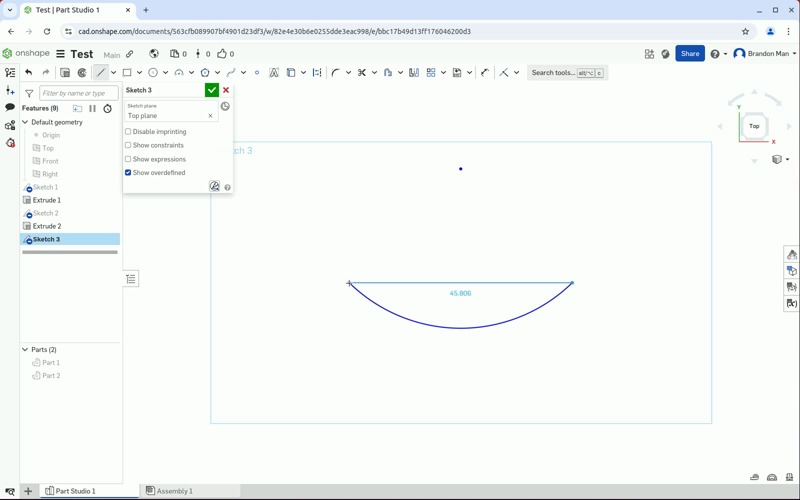
click(349, 282)
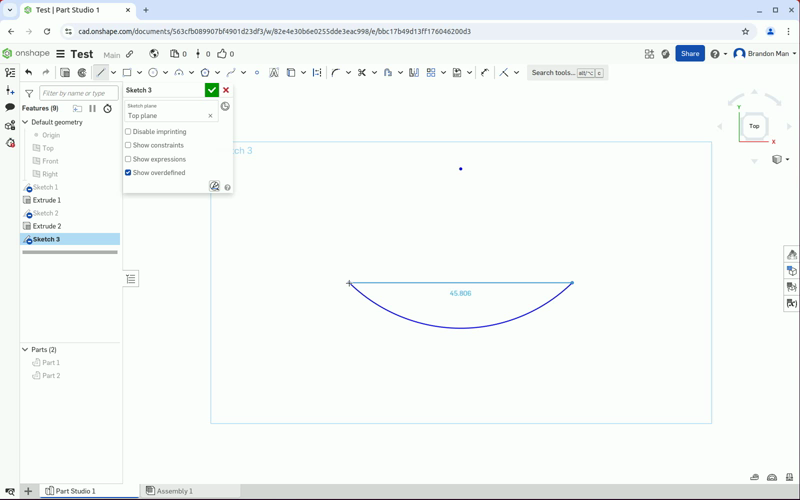
key(esc)
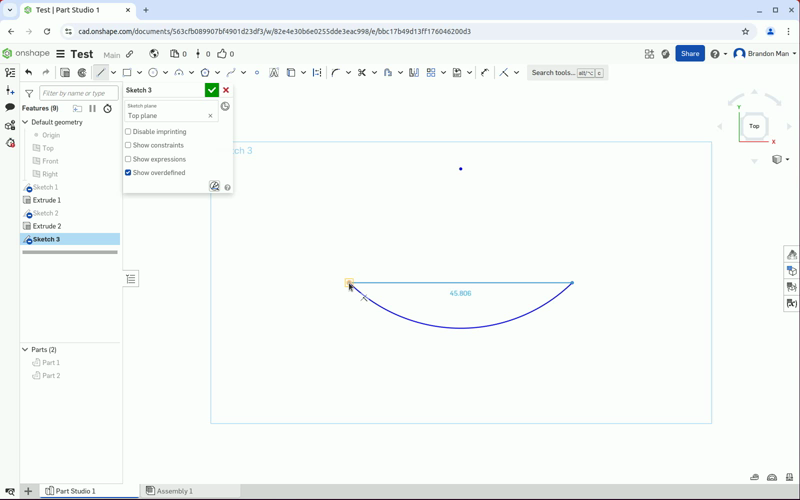
mouse_move(383, 289)
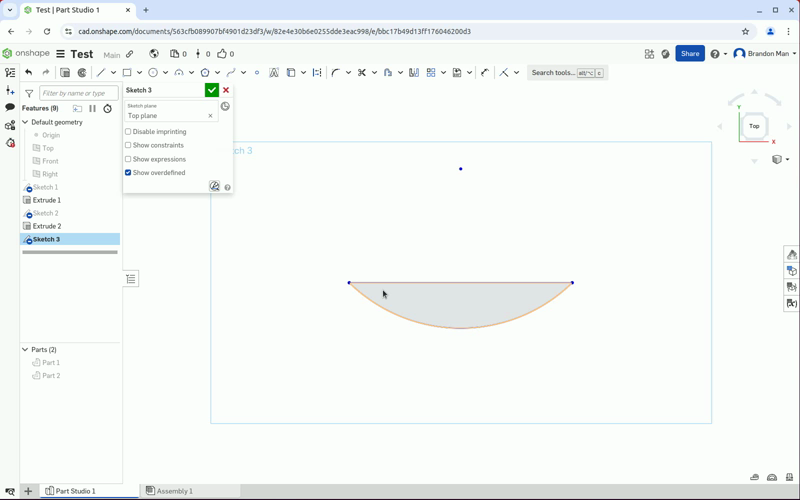
click(383, 289)
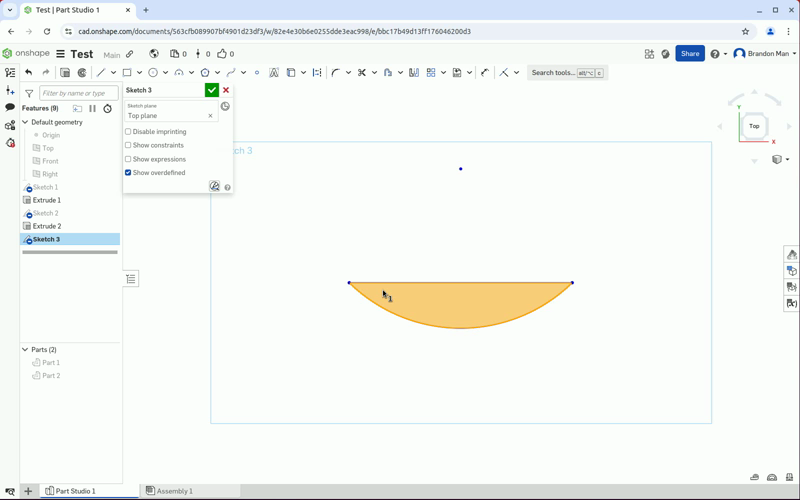
mouse_move(73, 352)
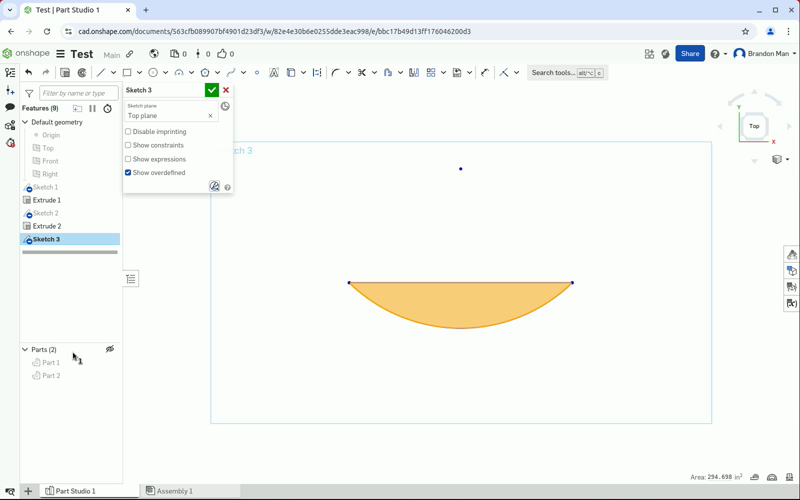
key(shift+y)
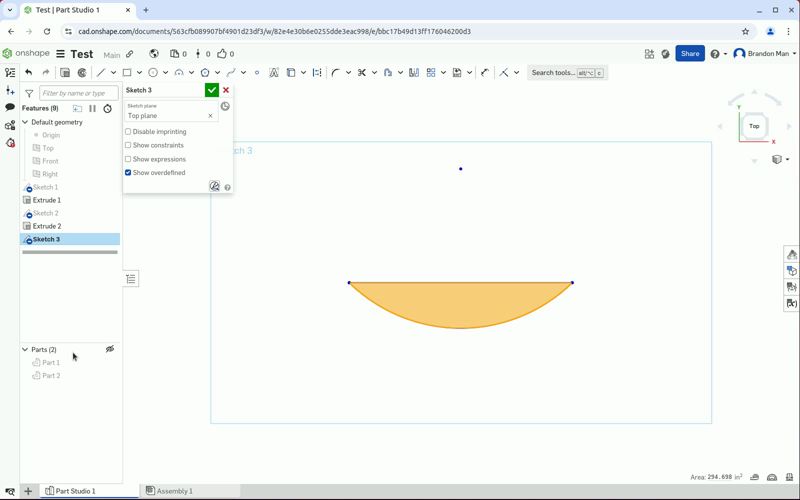
key(shift+e)
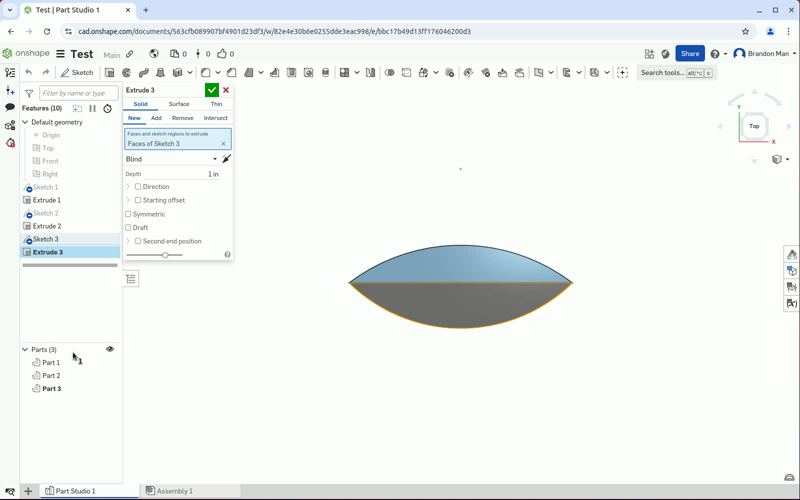
mouse_move(143, 106)
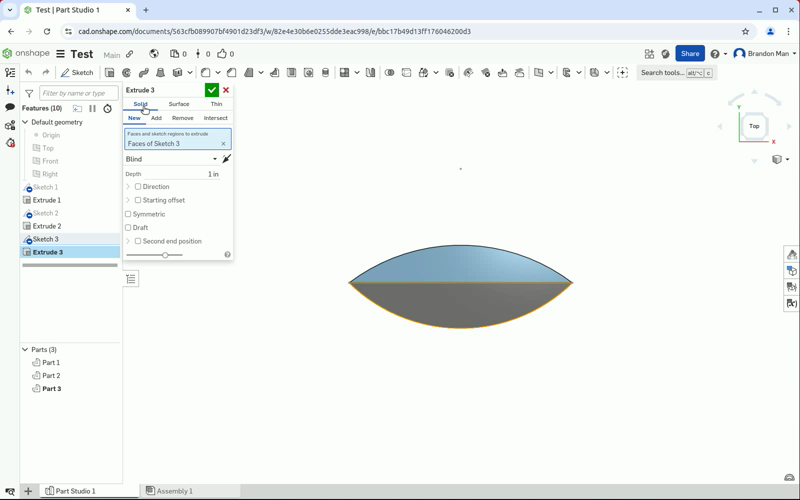
click(143, 106)
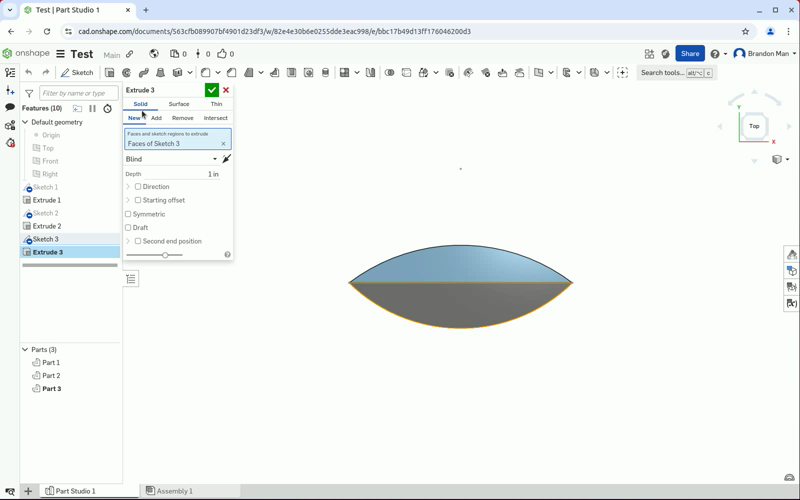
mouse_move(137, 120)
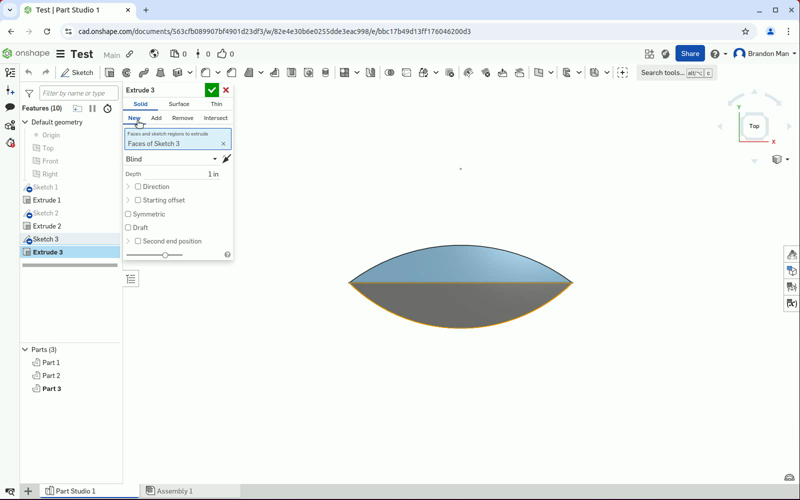
click(137, 120)
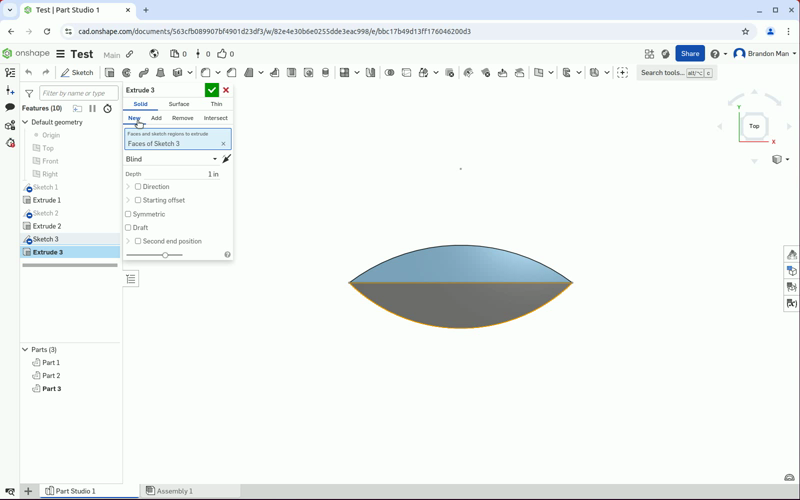
key(tab, 4)
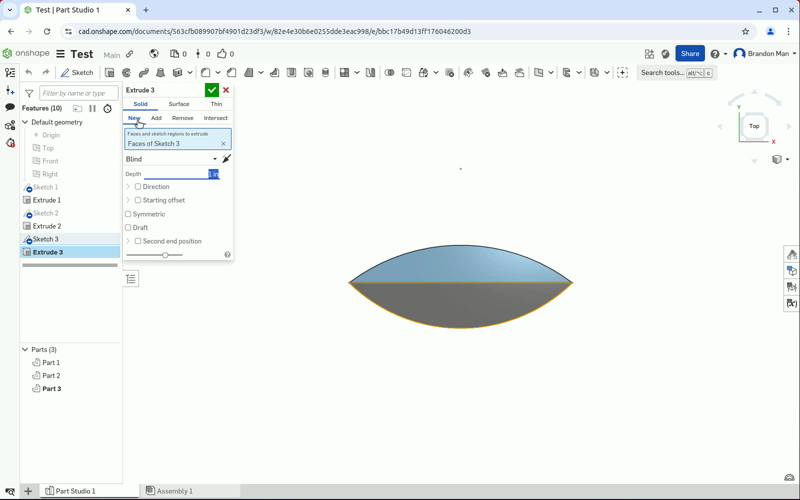
text(0.481)
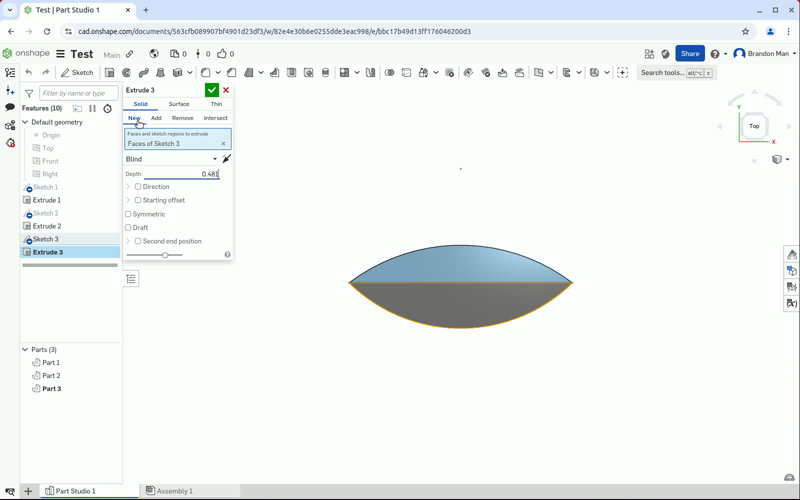
key(enter)
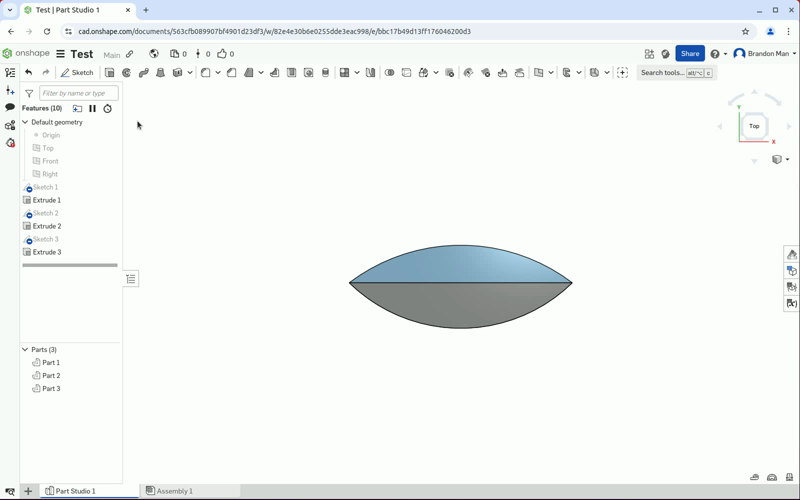
key(shift+h)
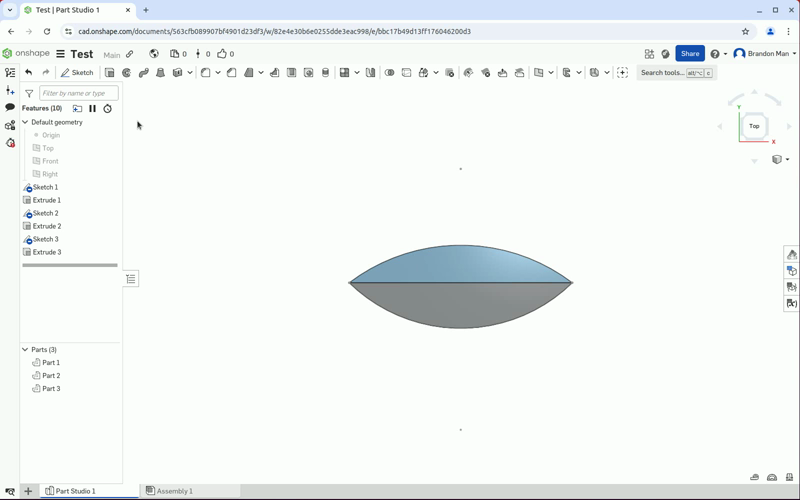
key(shift+h)
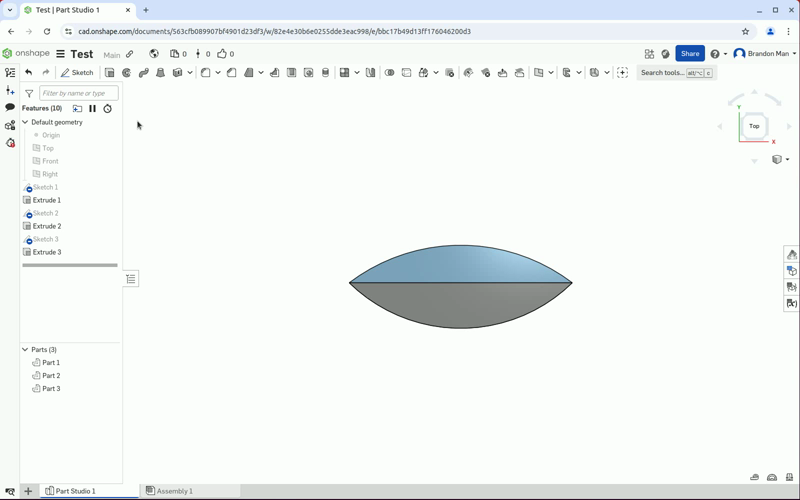
mouse_move(73, 189)
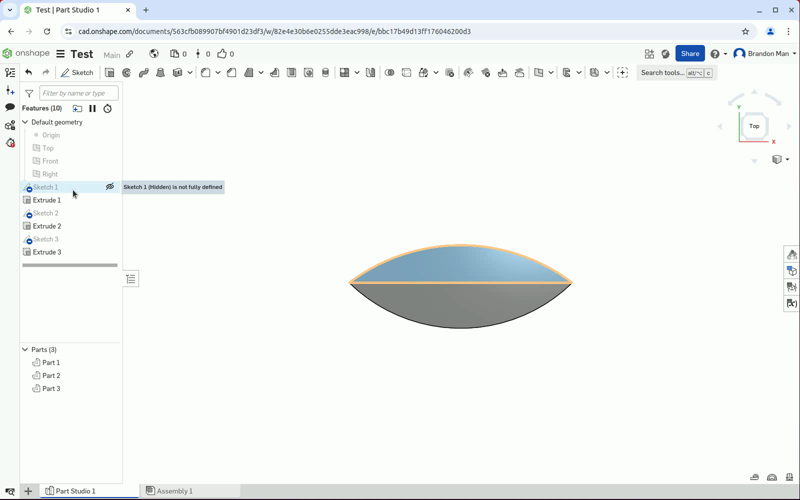
click(73, 189)
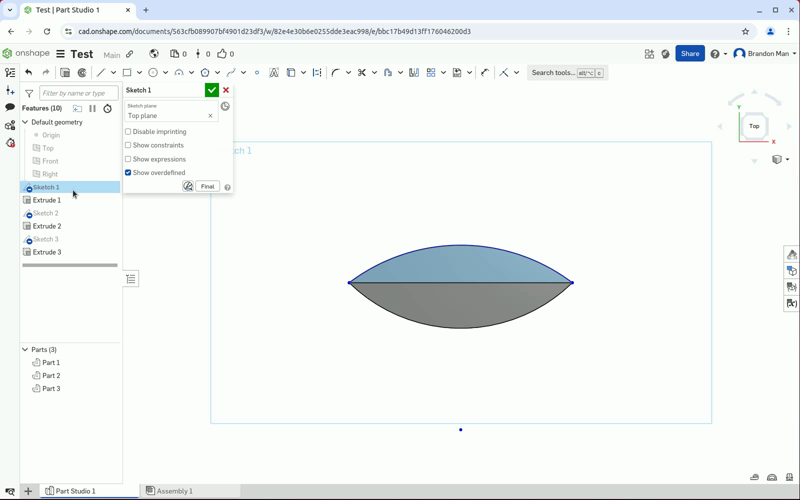
mouse_move(229, 92)
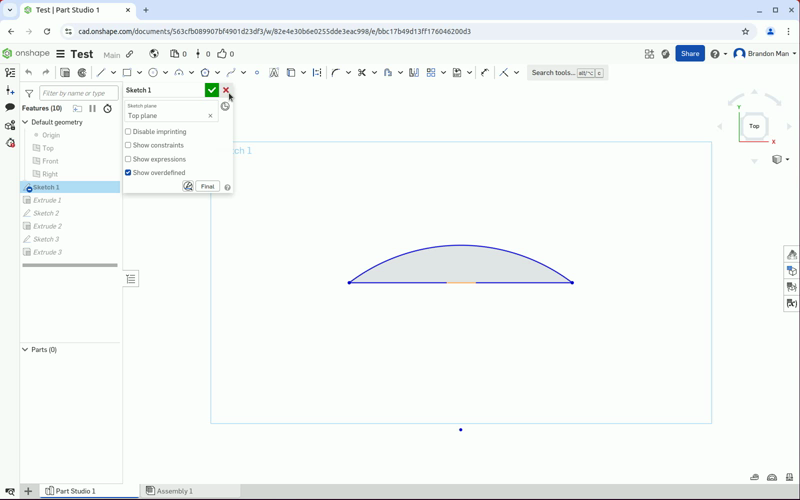
click(229, 92)
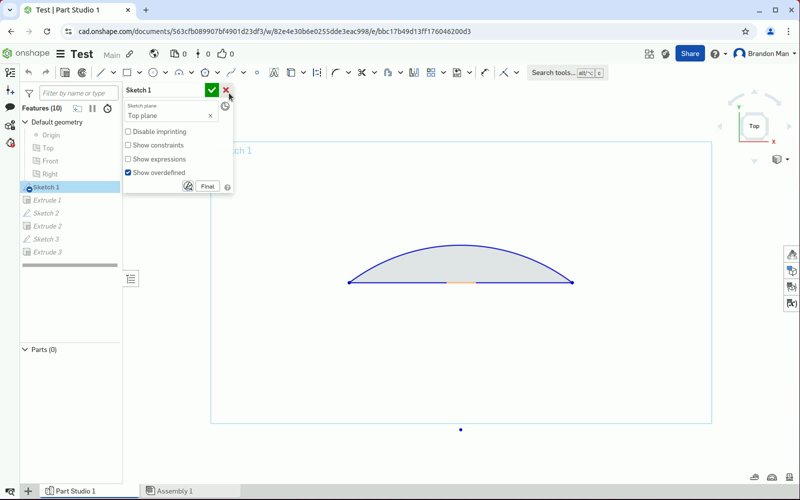
key(shift+s)
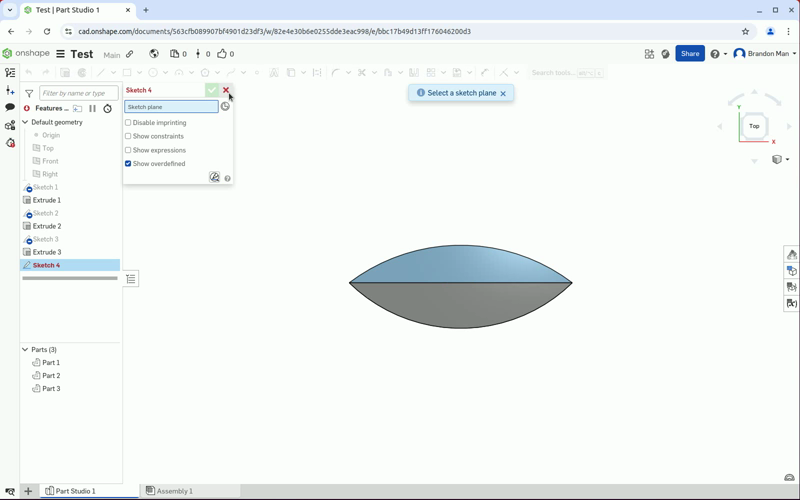
mouse_move(73, 150)
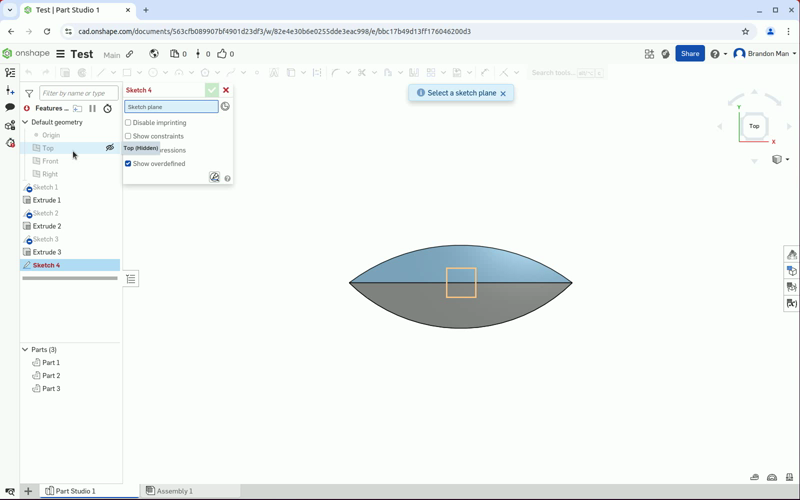
click(73, 150)
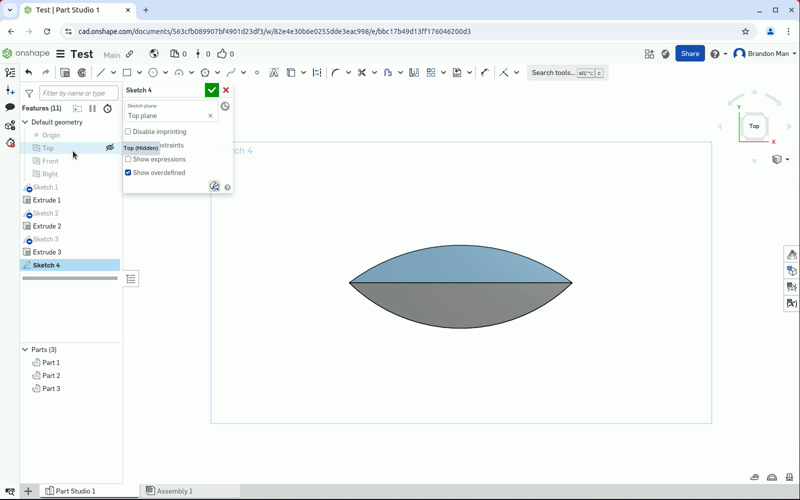
mouse_move(73, 352)
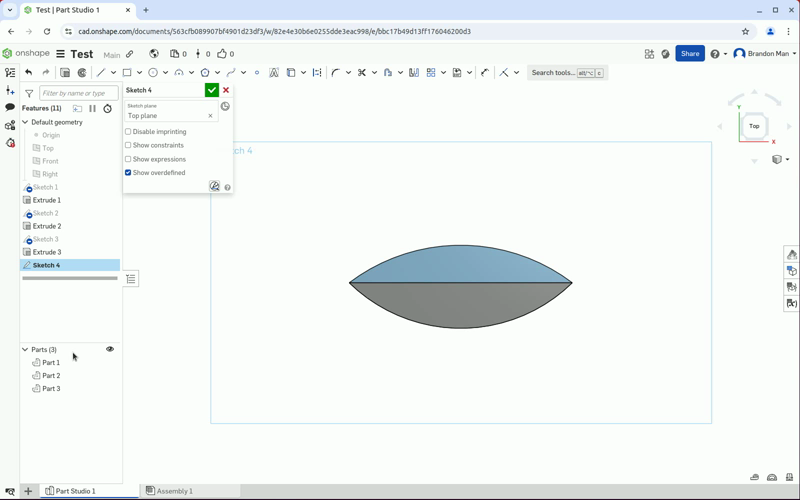
key(y)
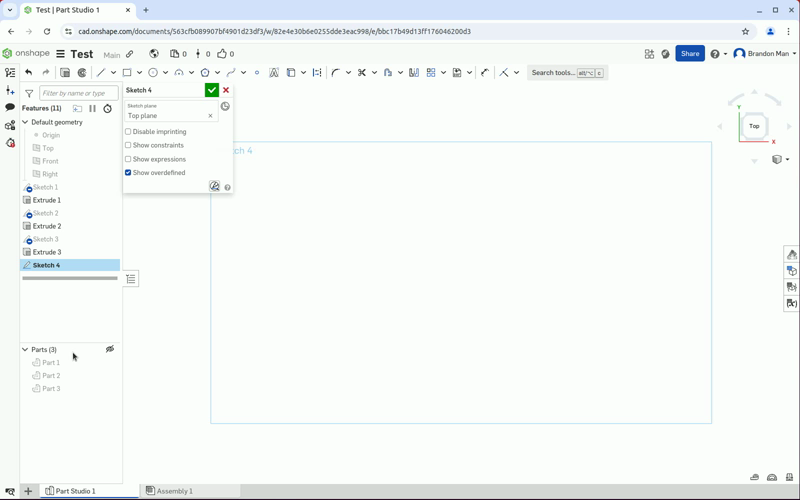
key(l)
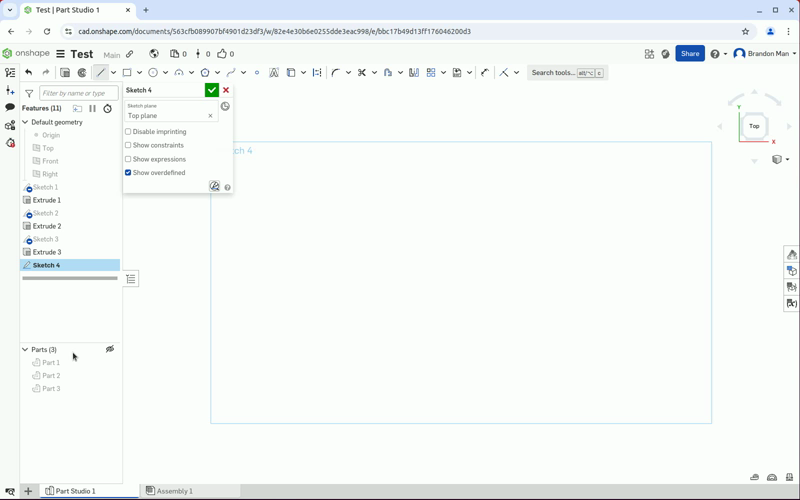
key_down(shift)
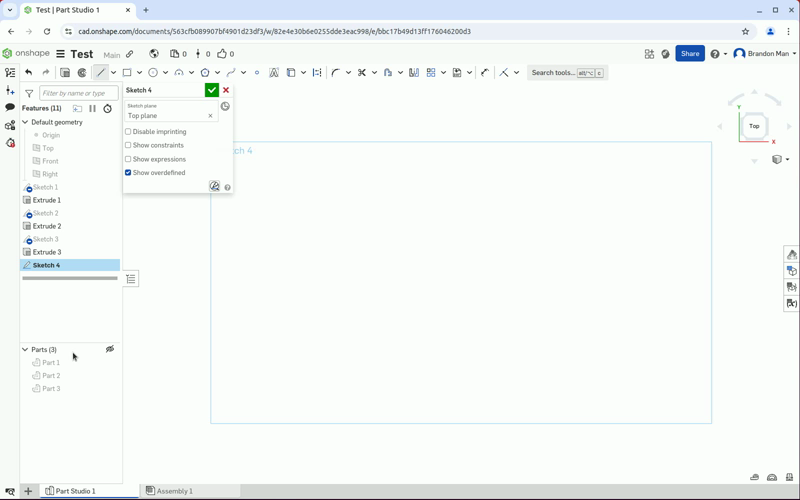
mouse_move(349, 282)
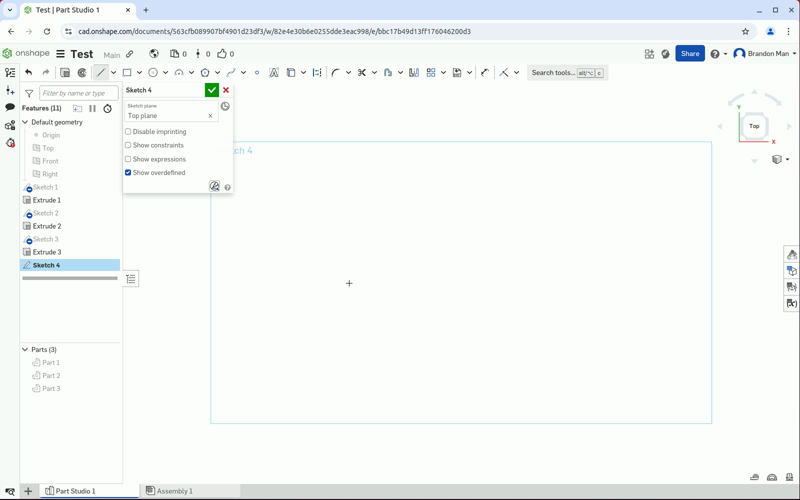
click(349, 282)
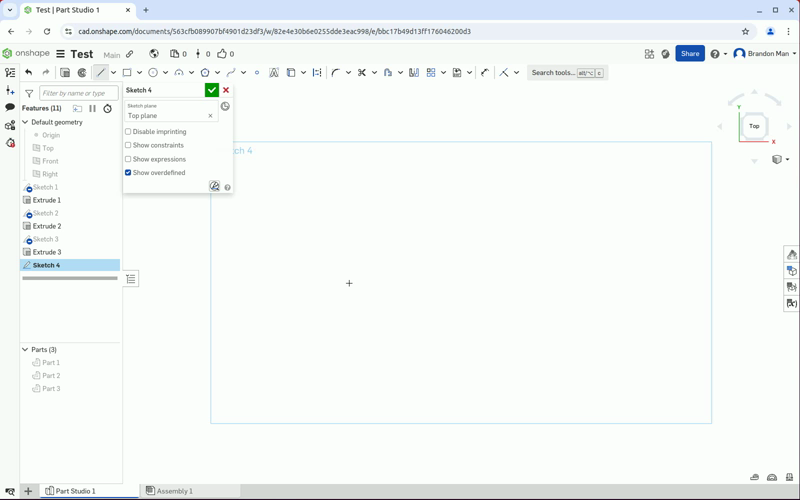
key_up(shift)
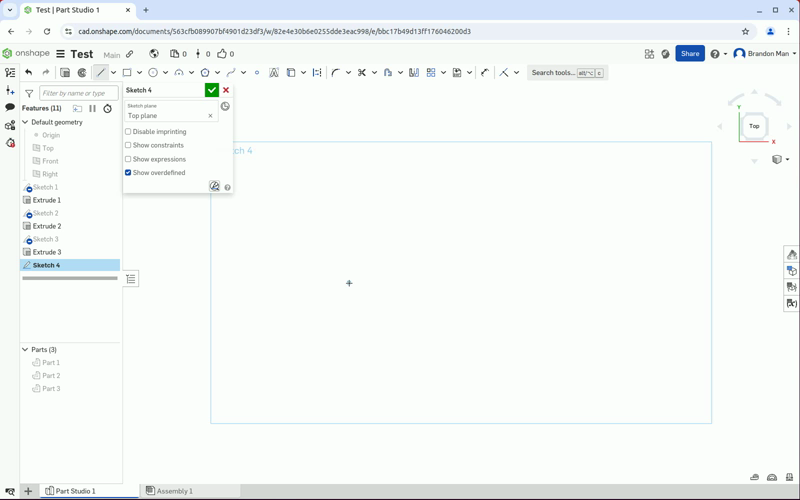
key_down(shift)
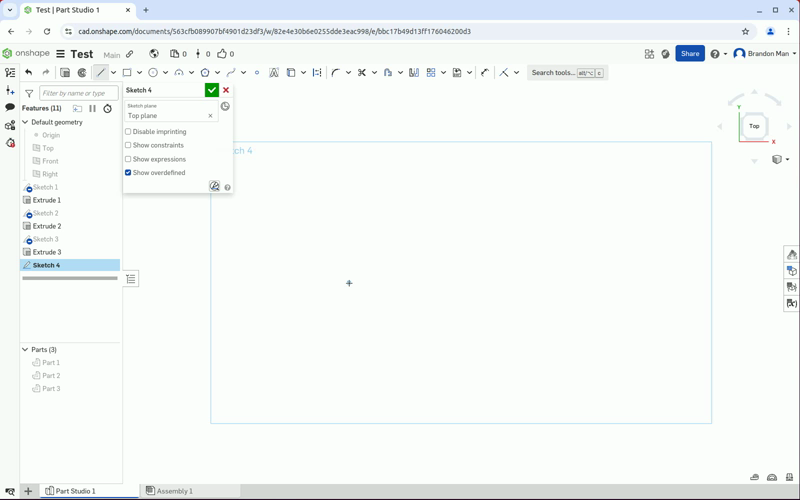
mouse_move(572, 282)
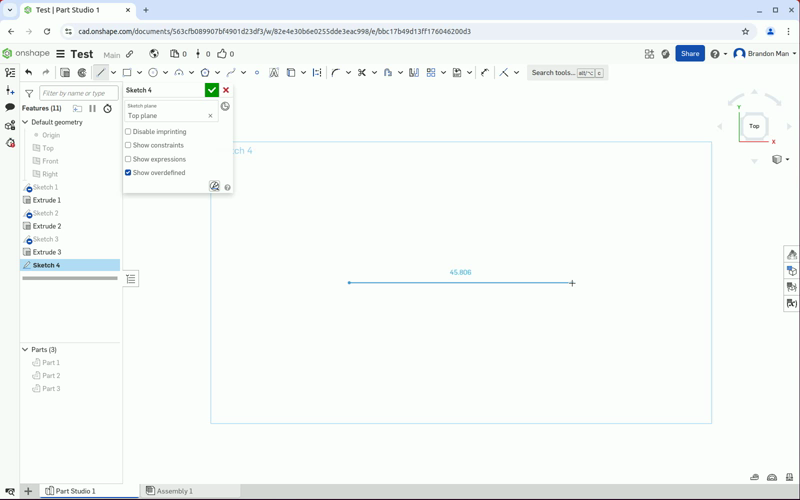
click(572, 282)
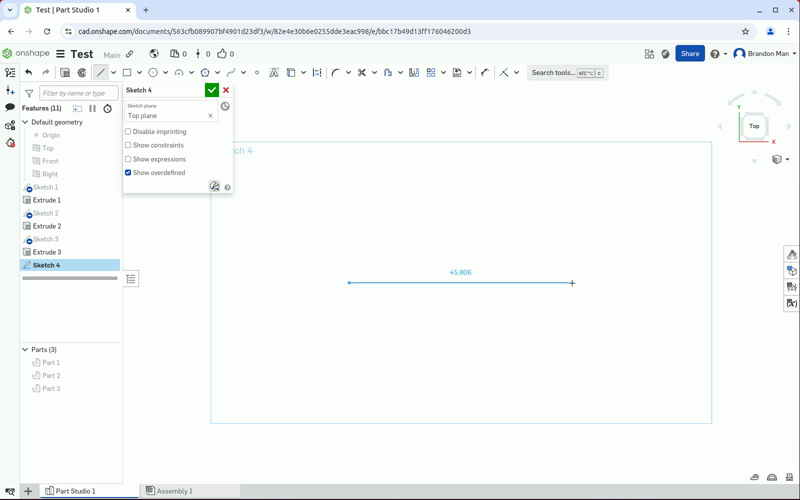
key_up(shift)
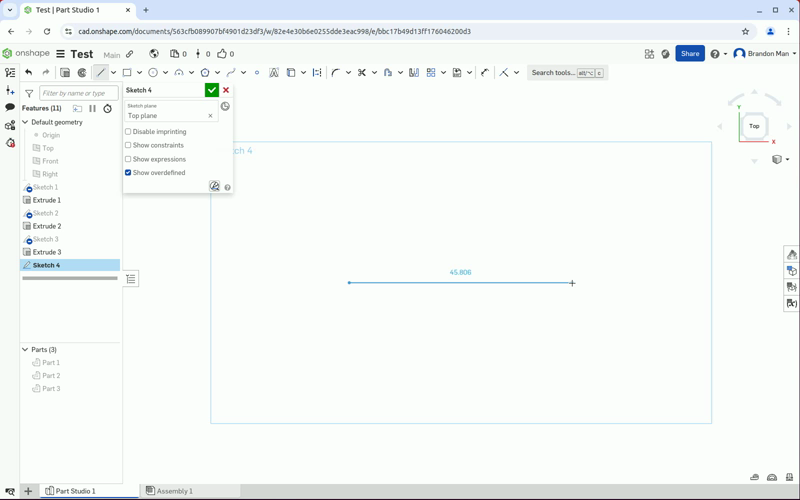
key(esc)
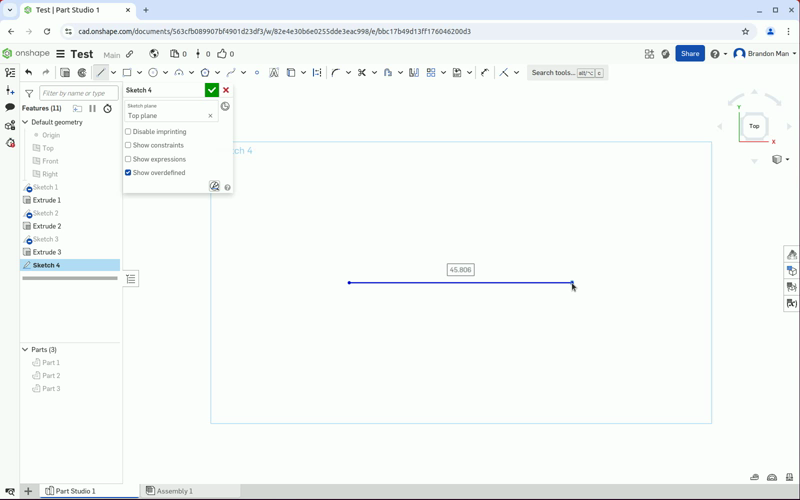
key(a)
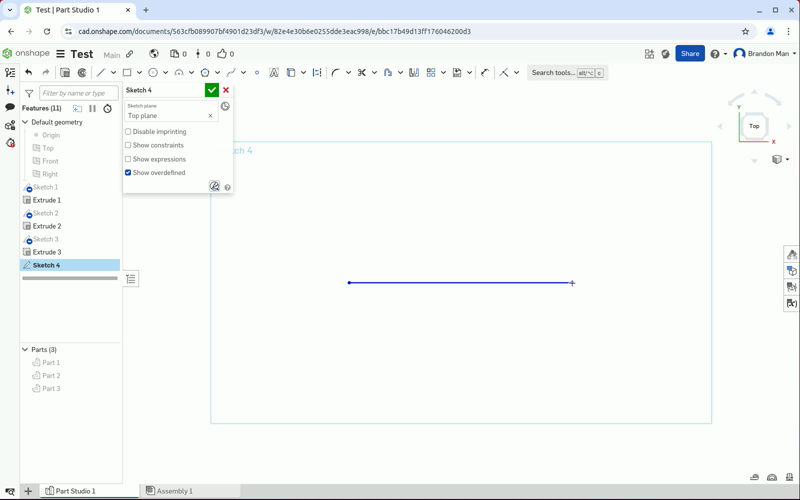
mouse_move(572, 282)
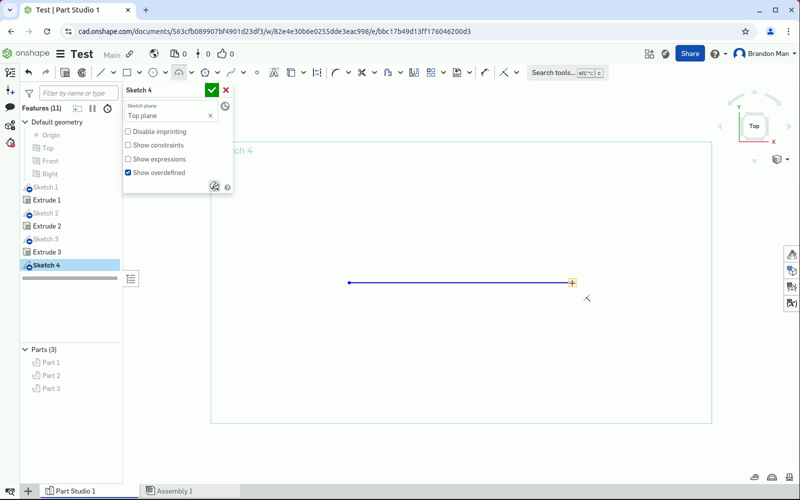
click(572, 282)
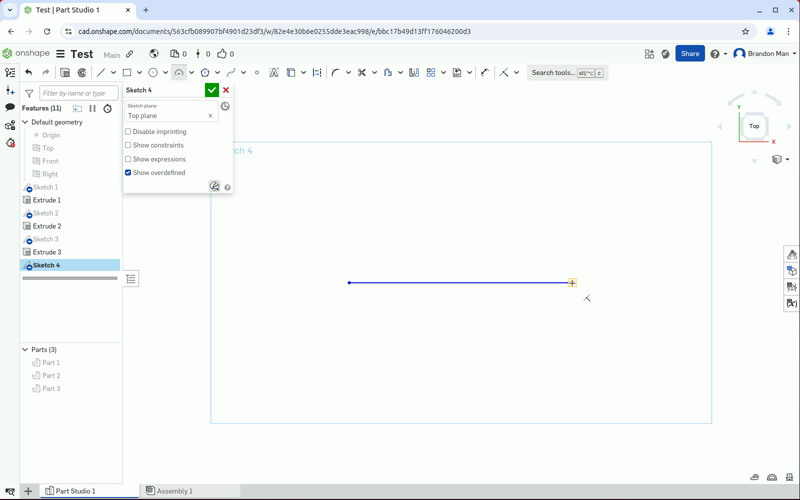
mouse_move(349, 282)
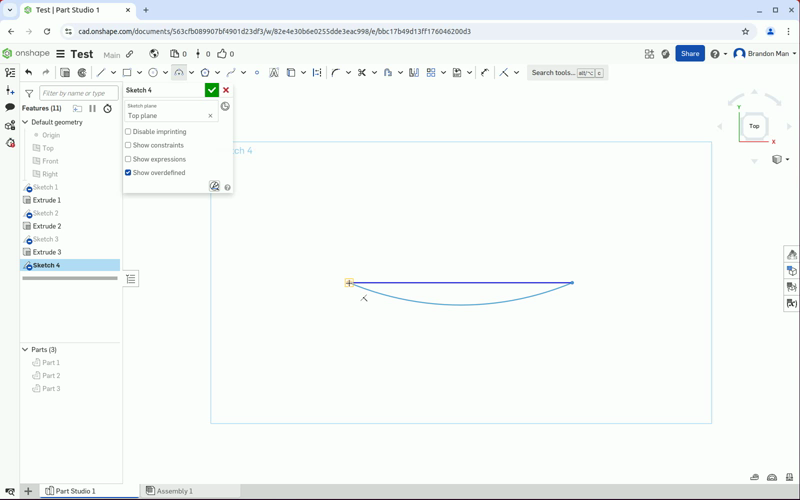
click(349, 282)
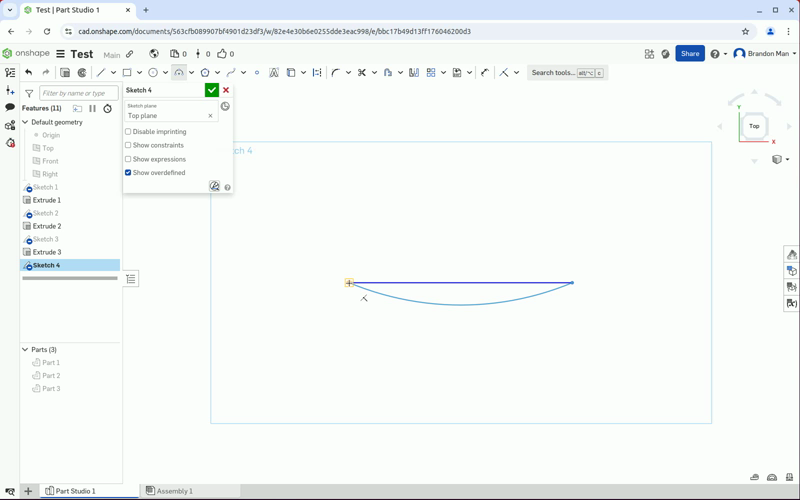
key_down(shift)
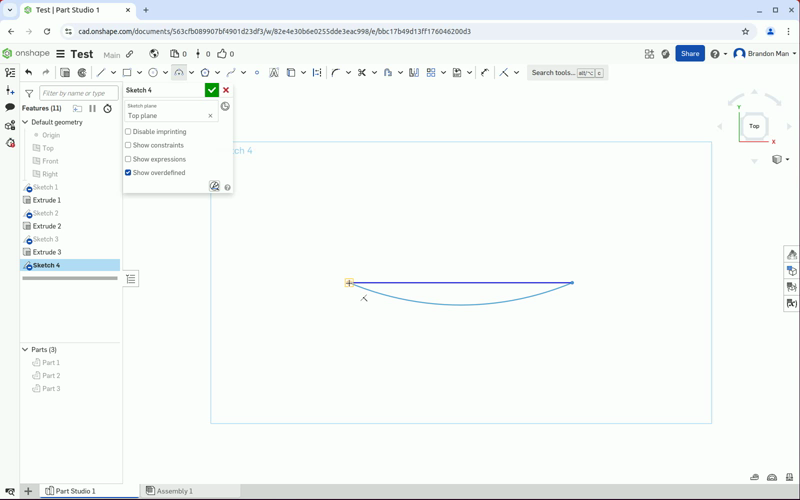
mouse_move(460, 245)
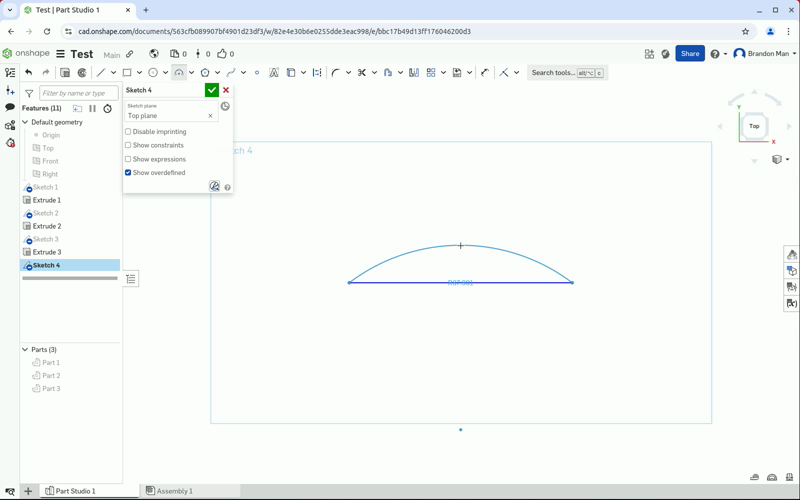
click(460, 245)
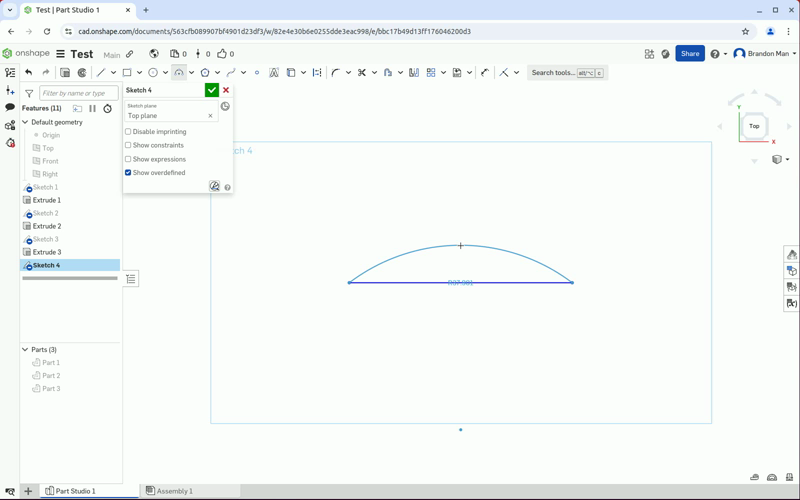
key_up(shift)
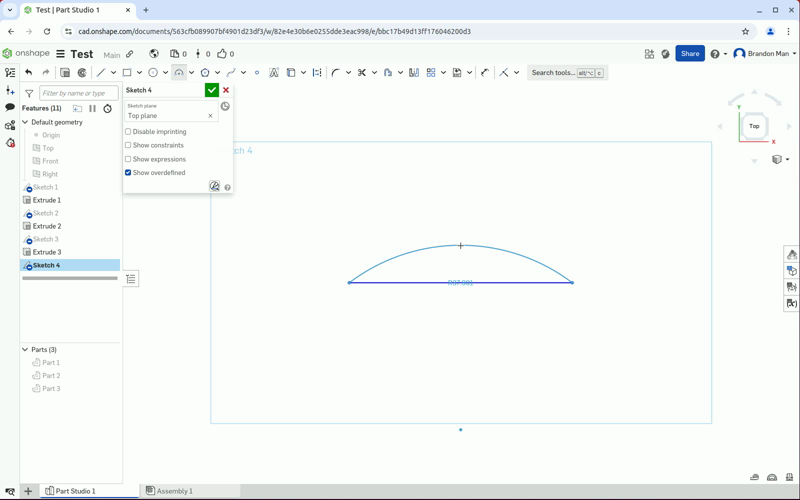
key(esc)
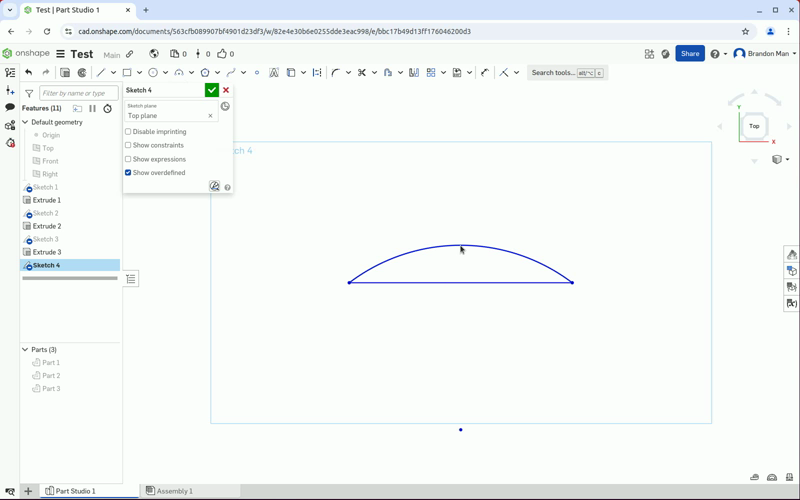
mouse_move(421, 262)
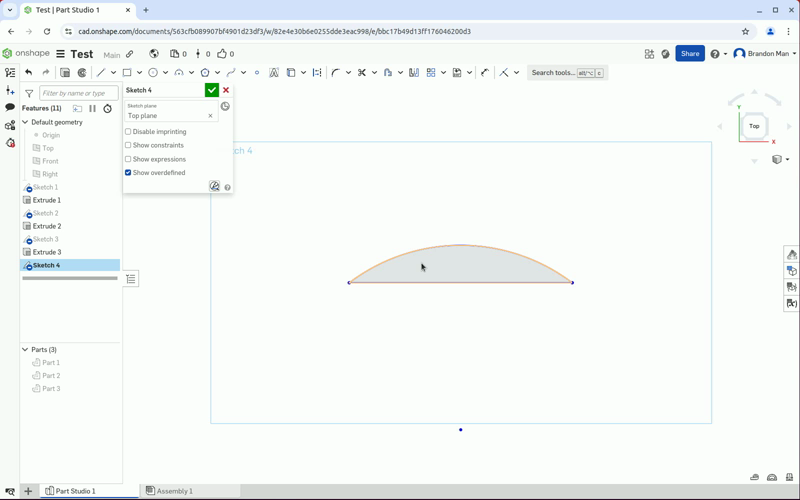
click(421, 262)
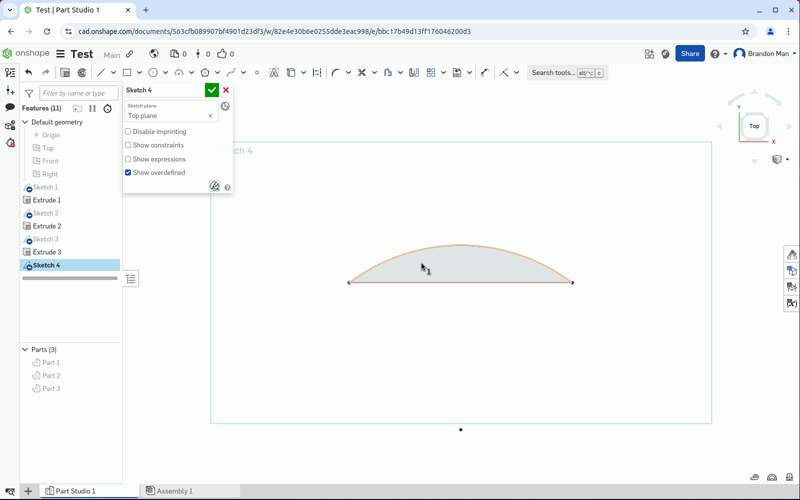
mouse_move(73, 352)
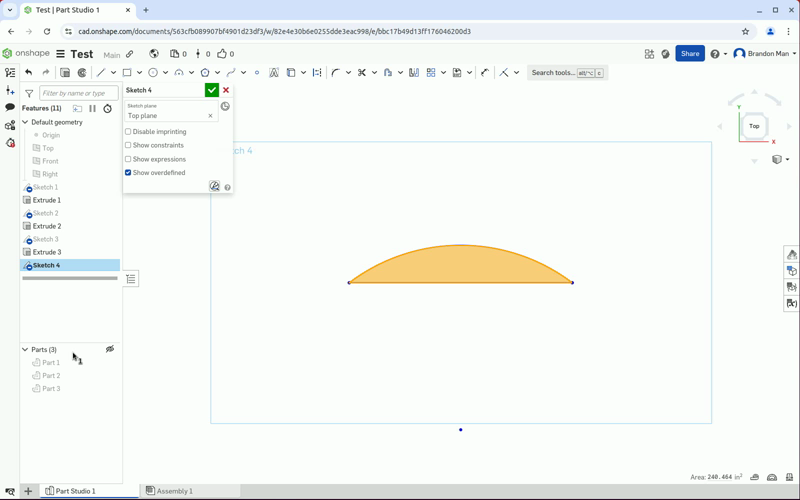
key(shift+y)
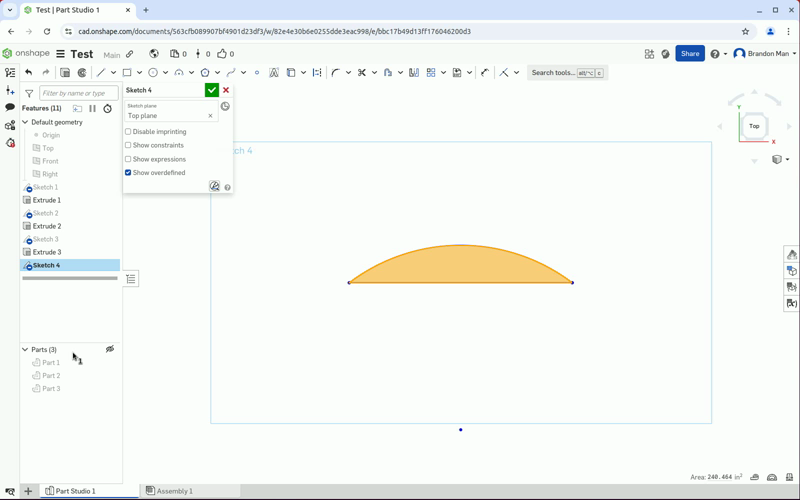
key(shift+e)
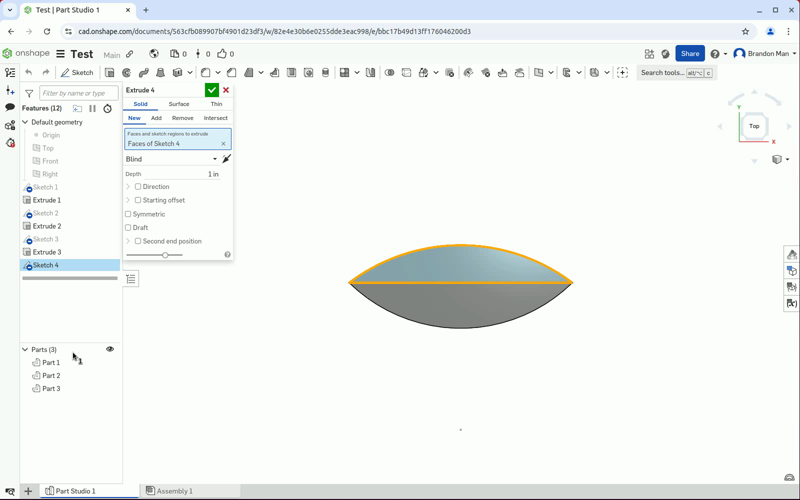
mouse_move(143, 106)
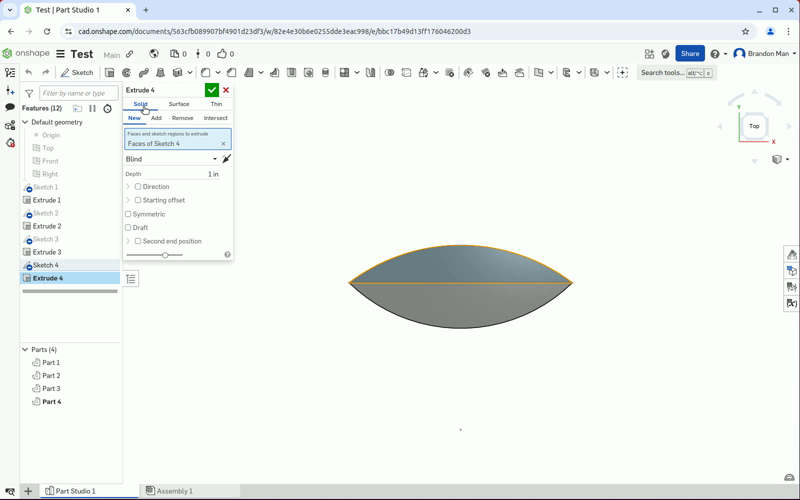
click(143, 106)
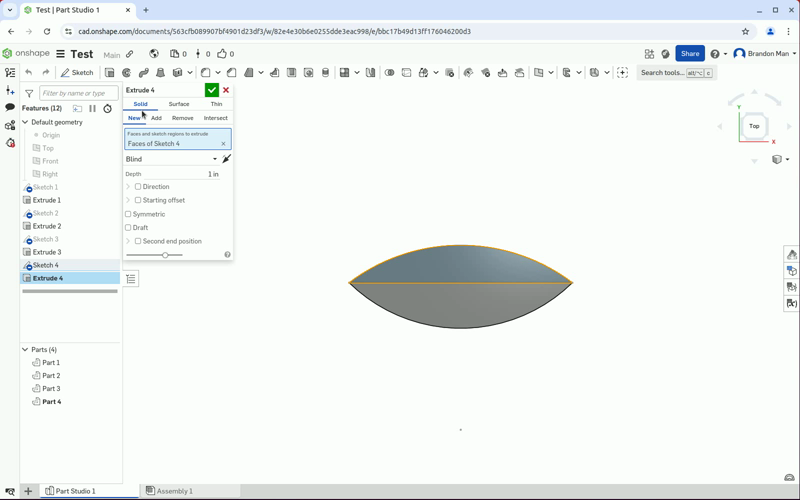
mouse_move(137, 120)
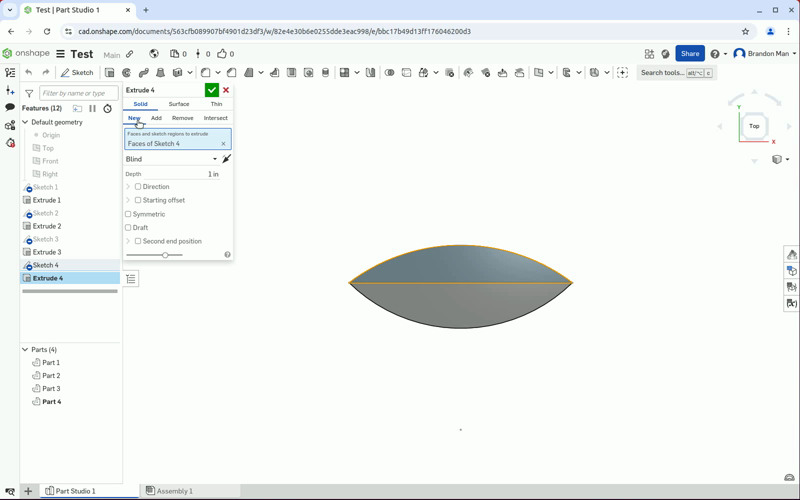
click(137, 120)
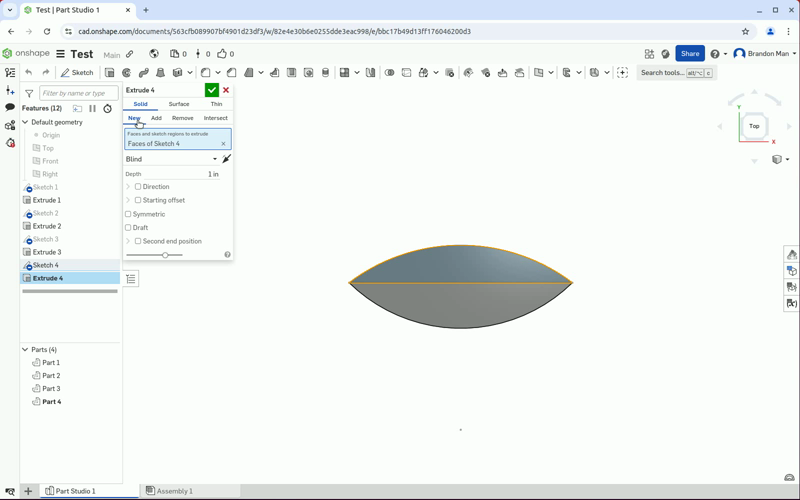
key(tab, 4)
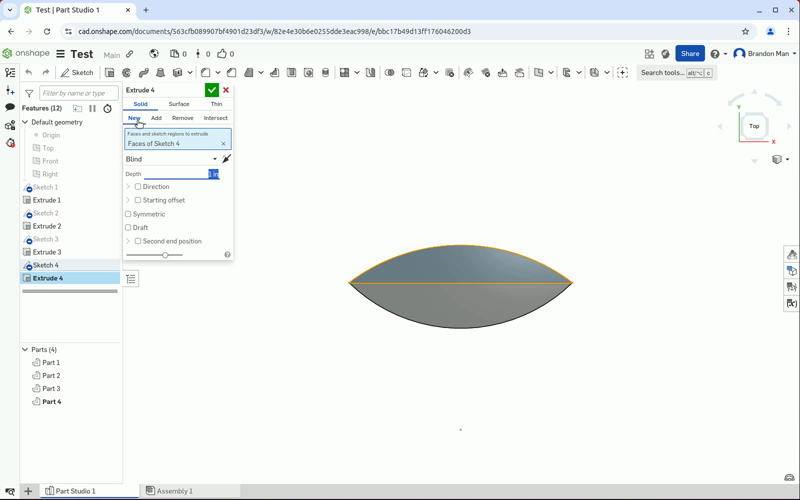
text(0.481)
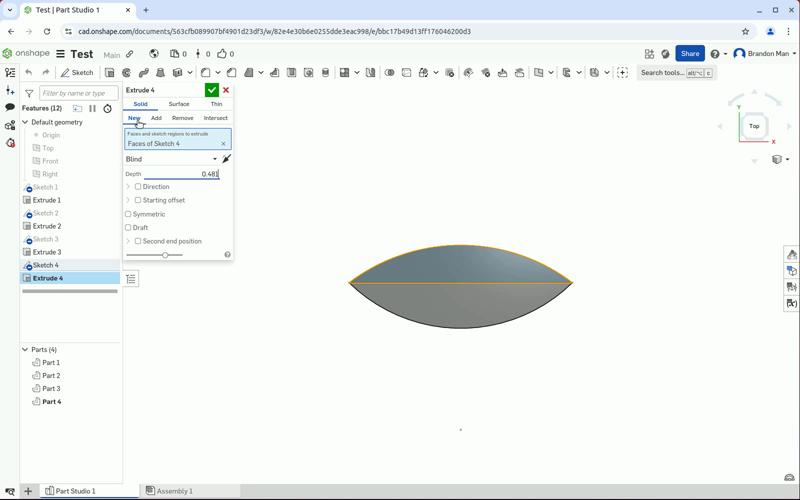
key(enter)
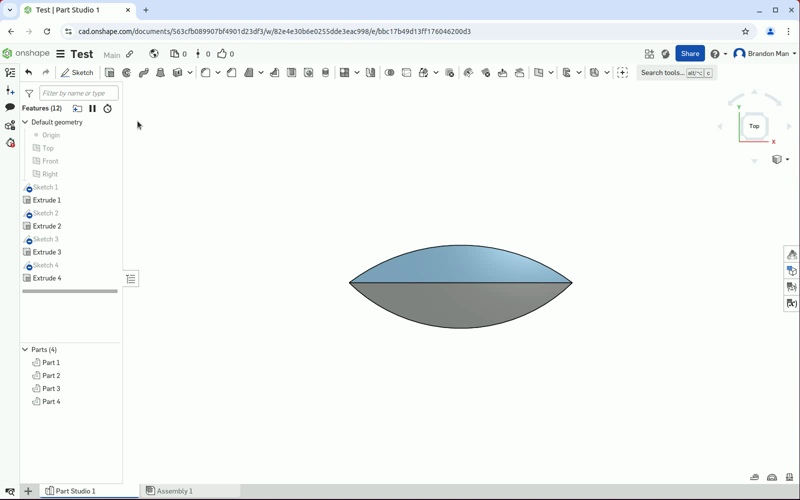
key(shift+h)
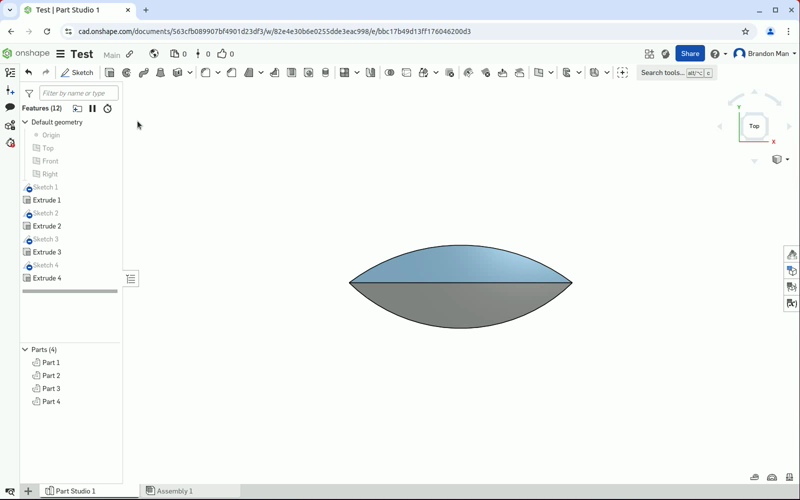
key(shift+h)
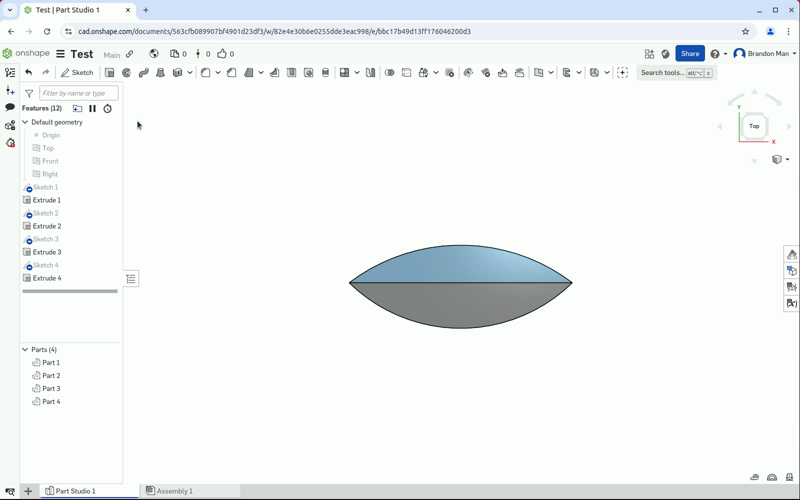
key(shift+7)
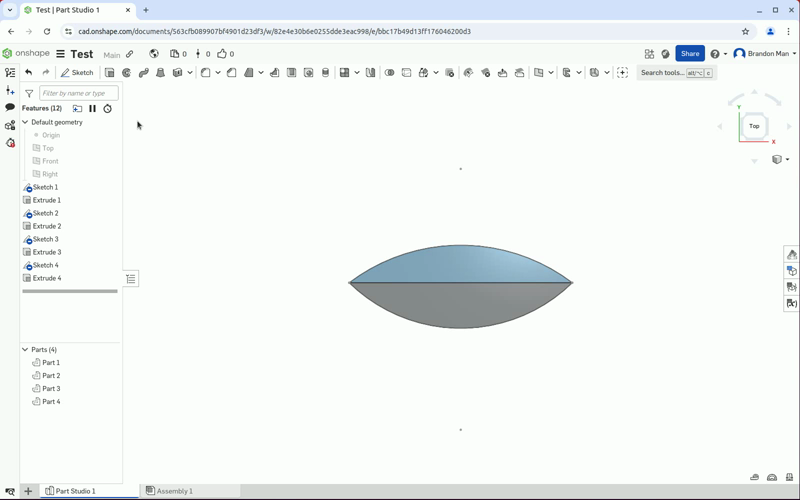
key(up, 3)
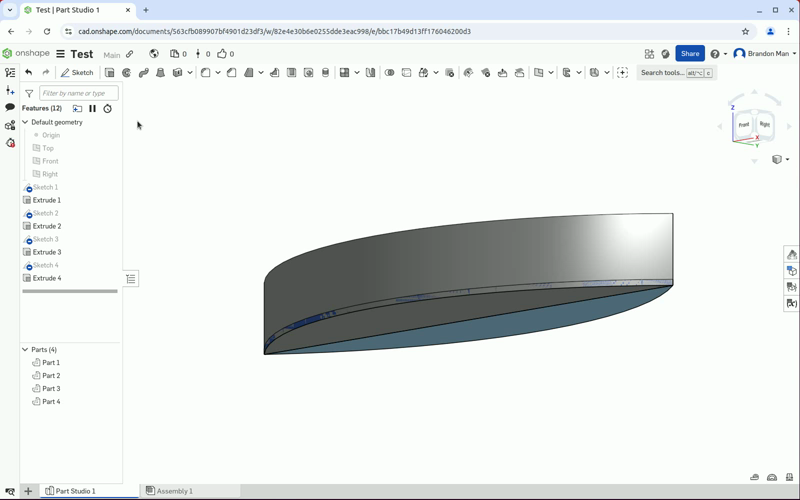
key(left, 3)
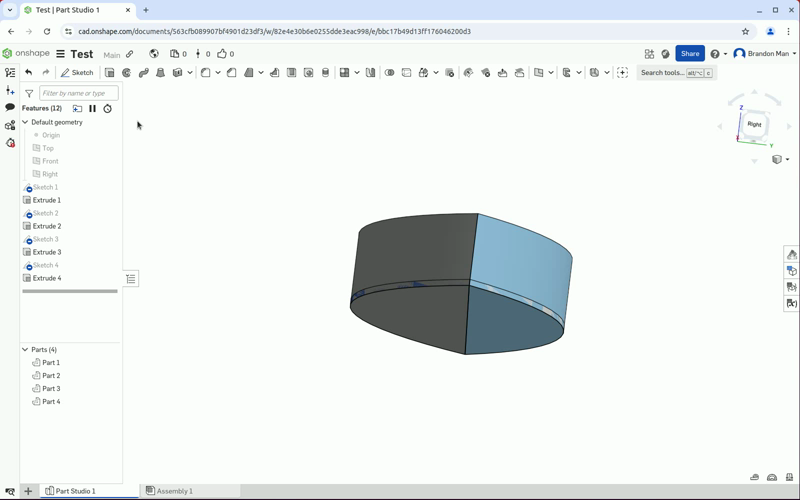
key(right, 3)
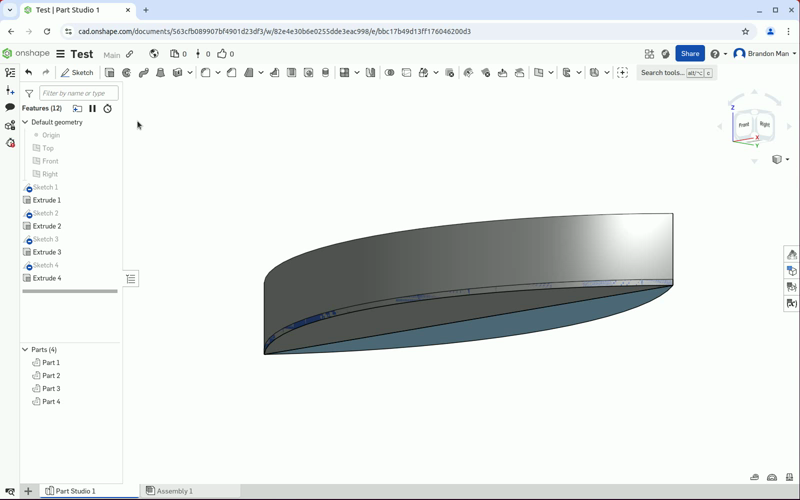
key(down, 3)
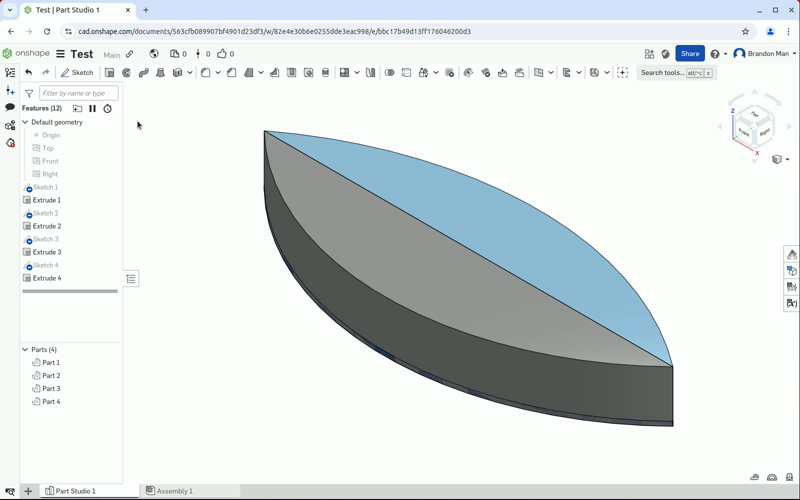
mouse_move(73, 189)
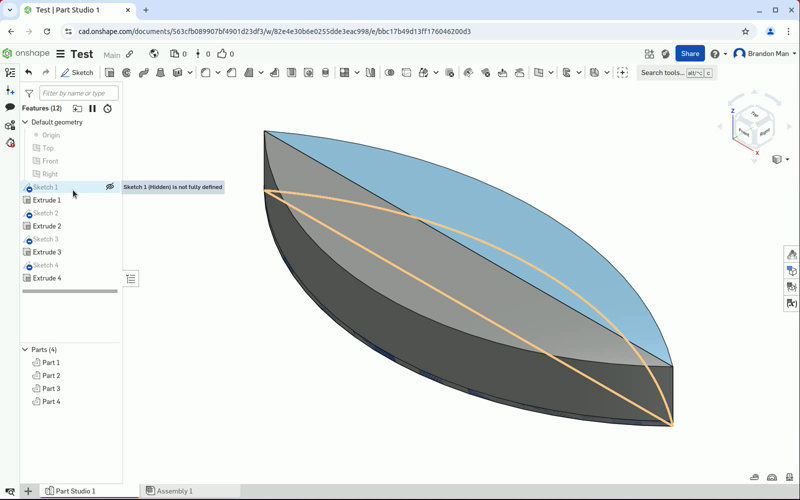
click(73, 189)